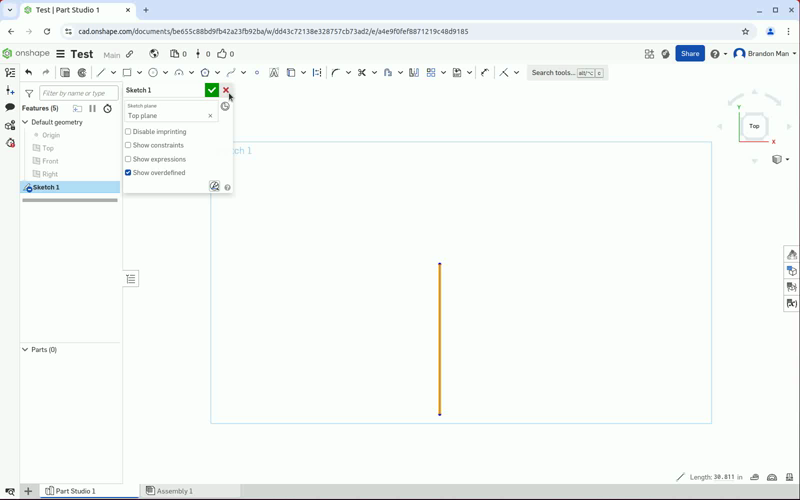
key(shift+h)
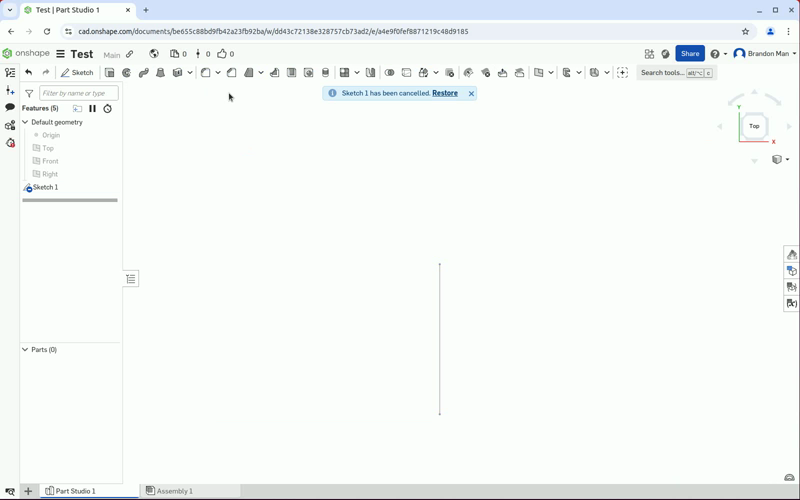
key(shift+s)
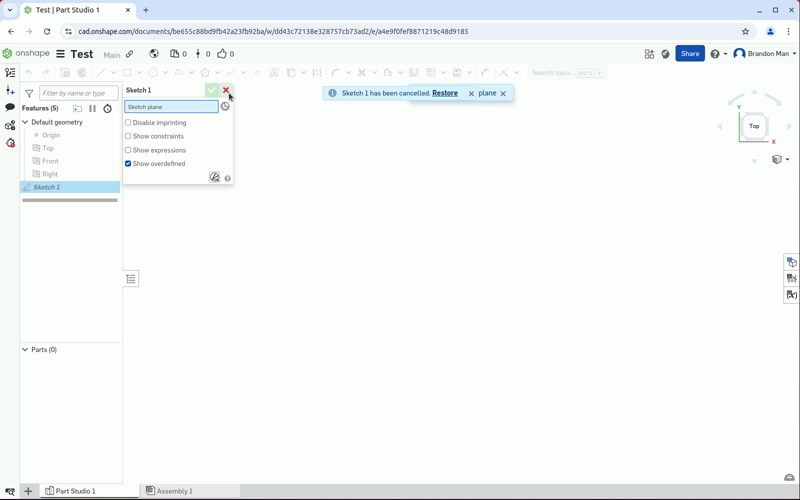
mouse_move(73, 150)
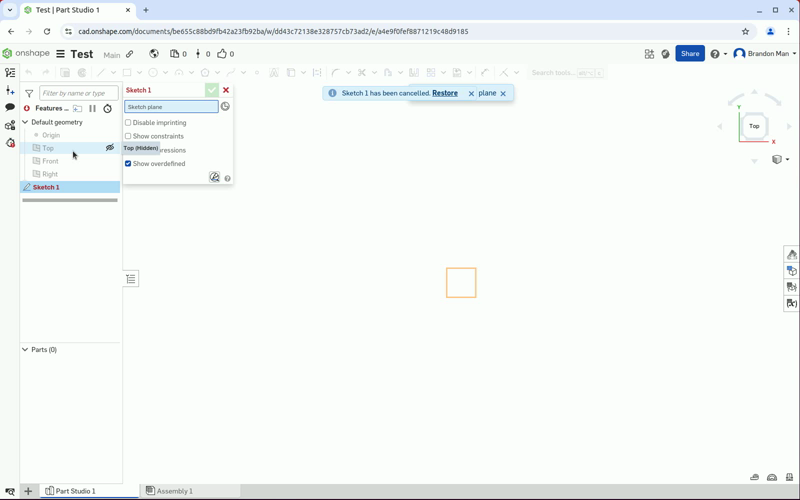
click(73, 150)
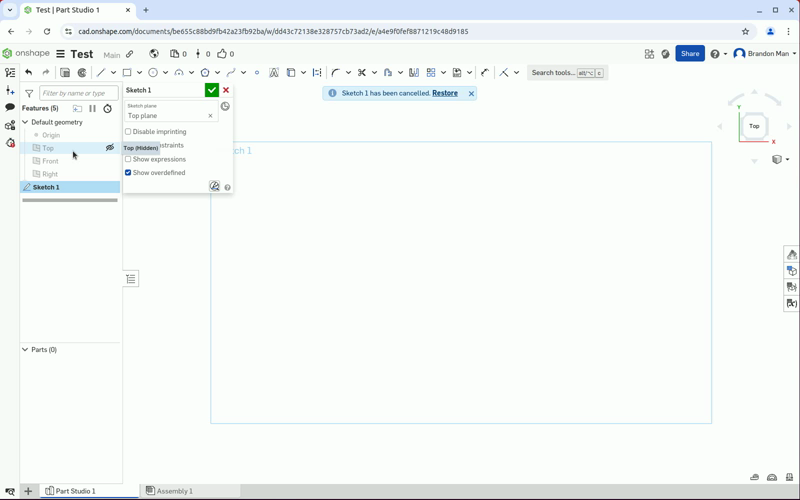
mouse_move(73, 352)
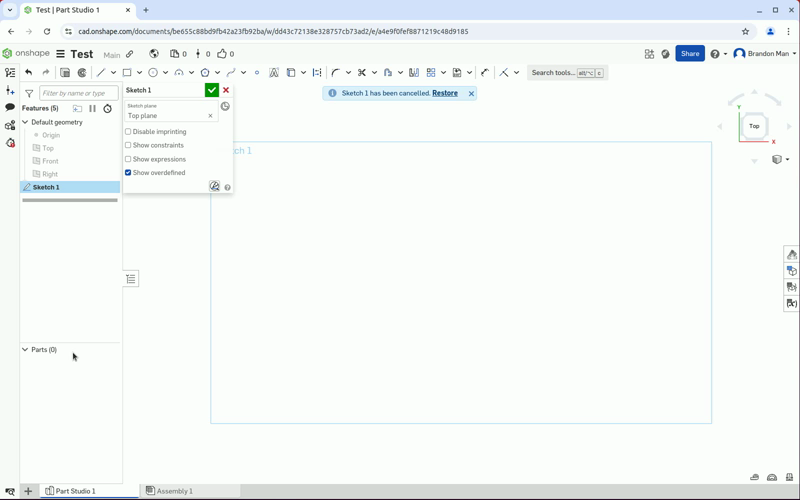
key(y)
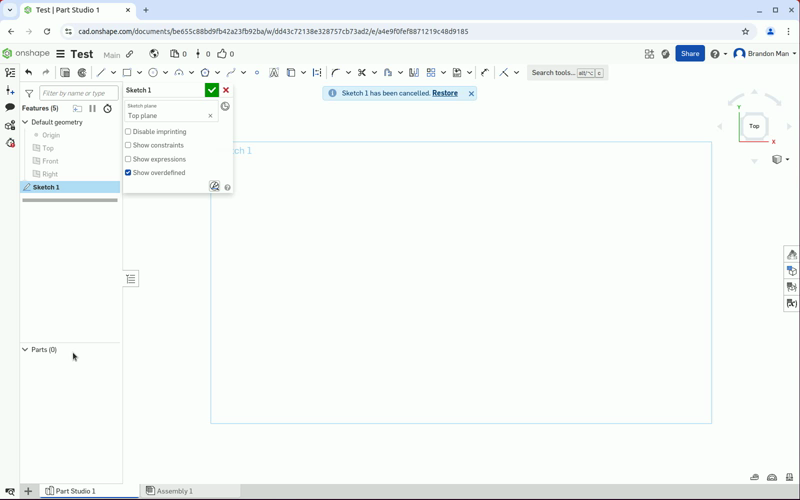
key(l)
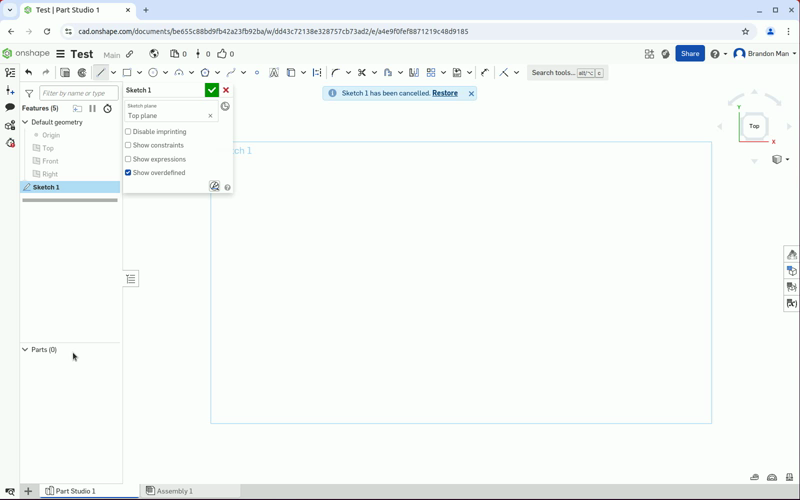
key_down(shift)
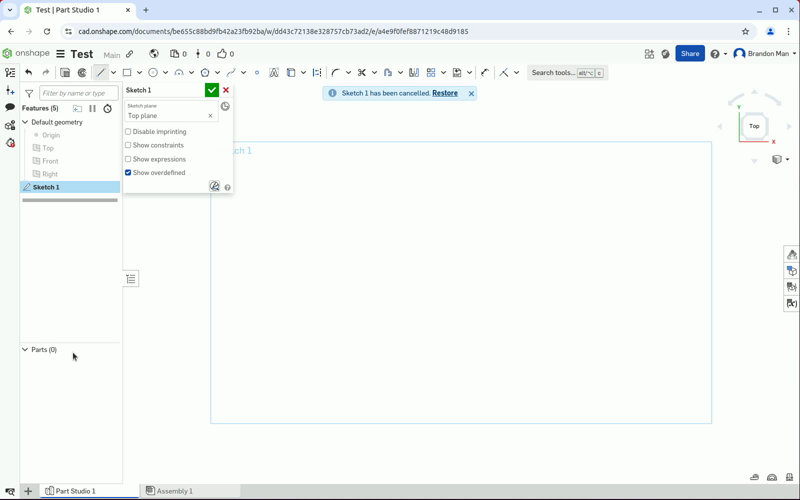
mouse_move(403, 395)
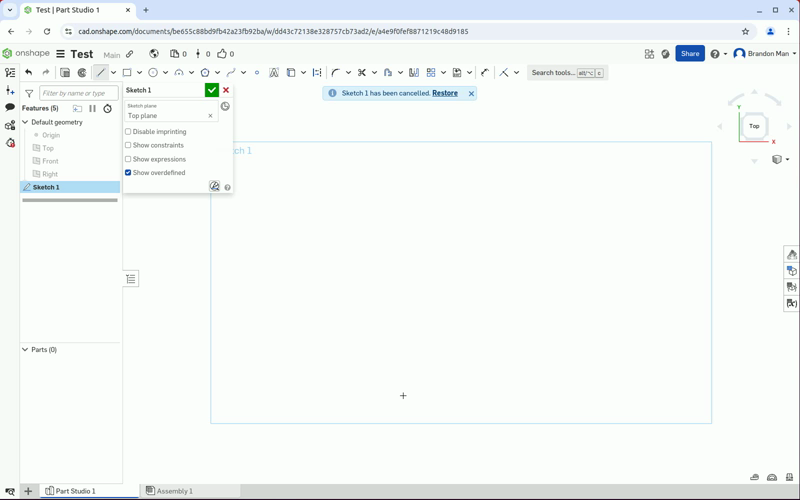
click(403, 395)
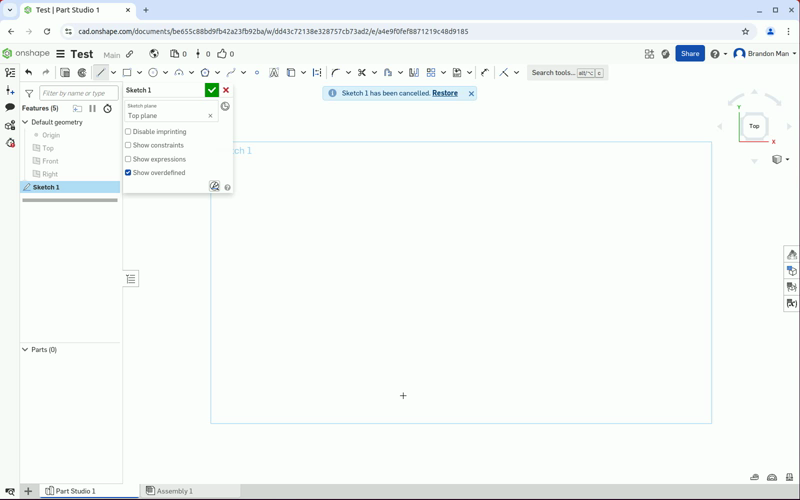
key_up(shift)
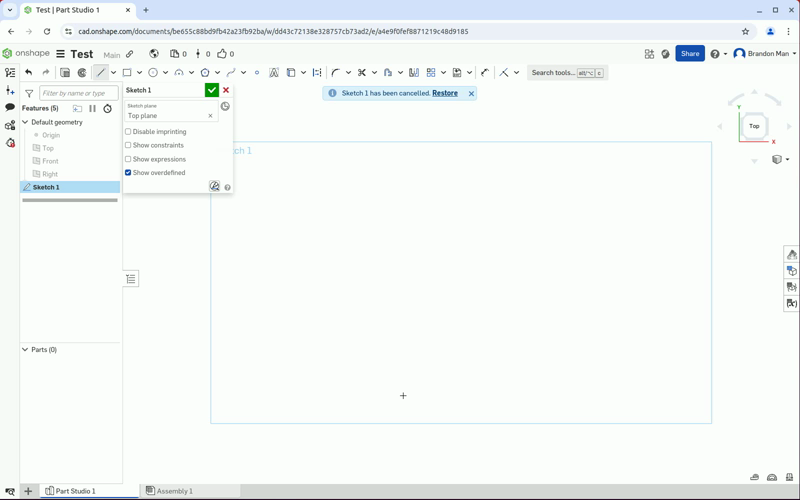
key_down(shift)
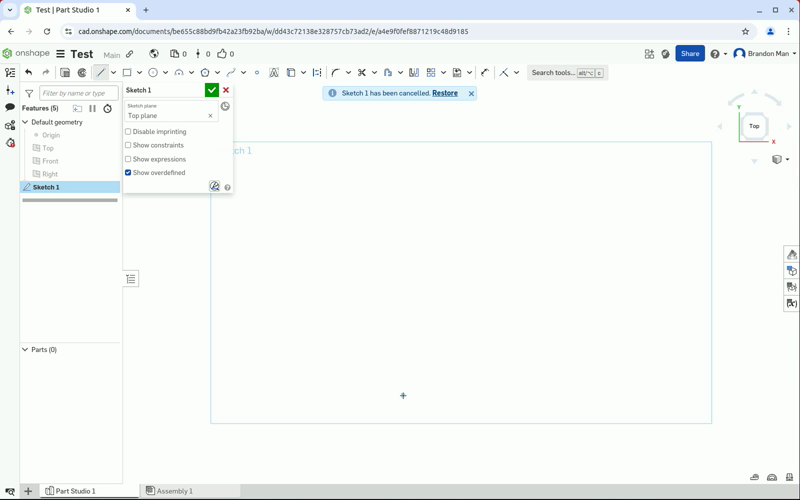
mouse_move(516, 395)
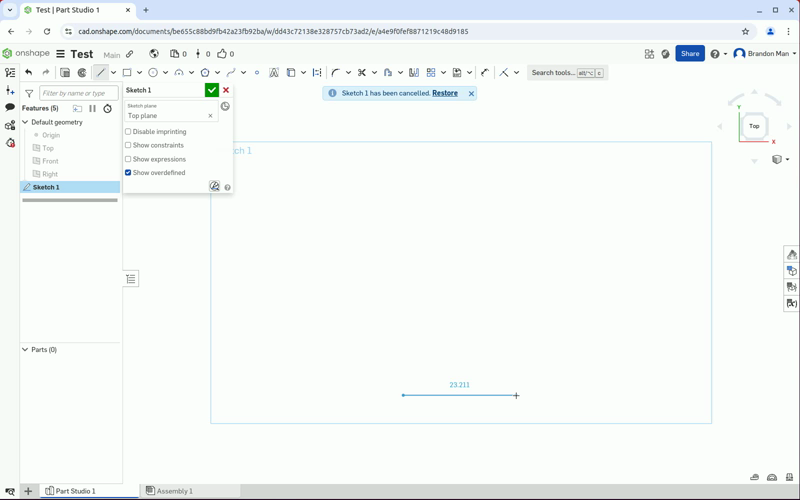
click(516, 395)
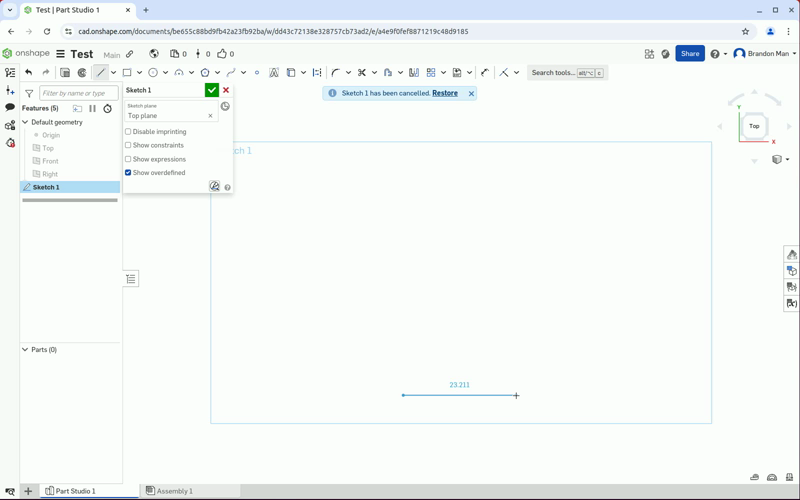
key_up(shift)
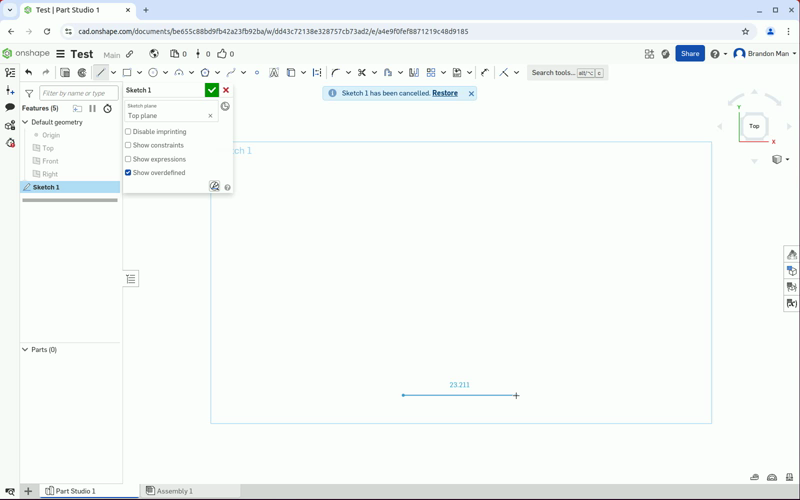
key_down(shift)
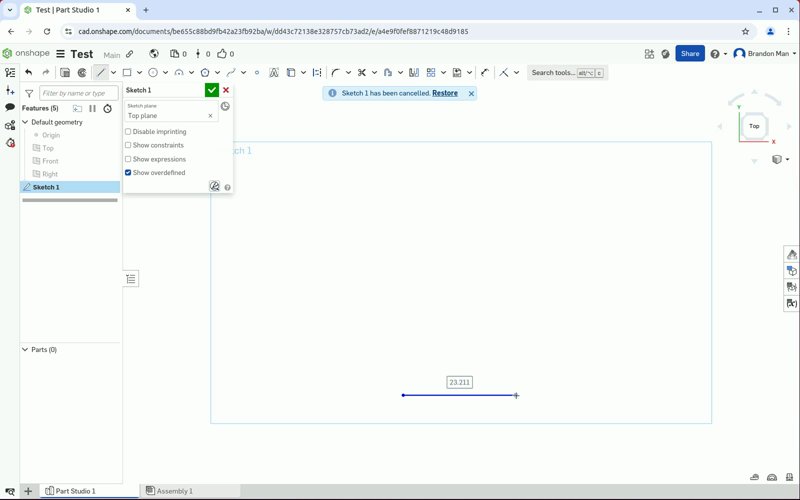
mouse_move(516, 171)
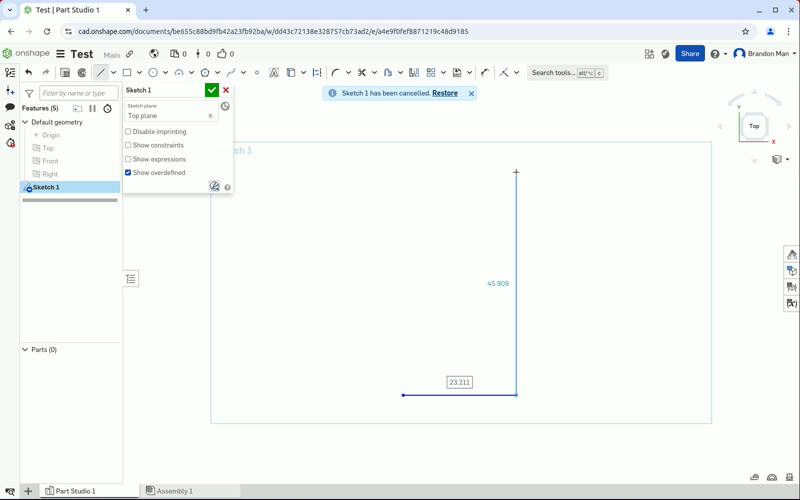
click(516, 171)
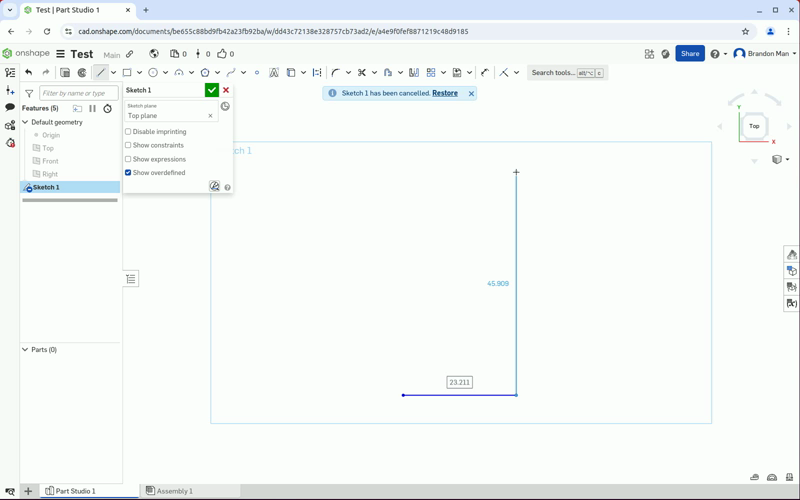
key_up(shift)
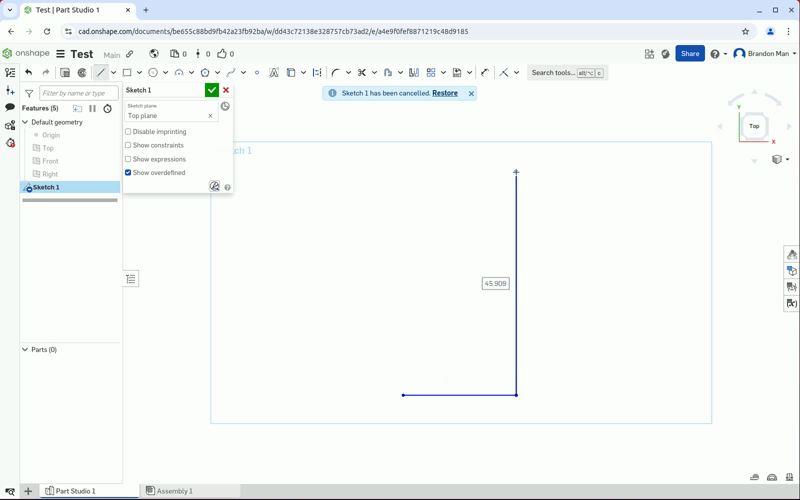
key_down(shift)
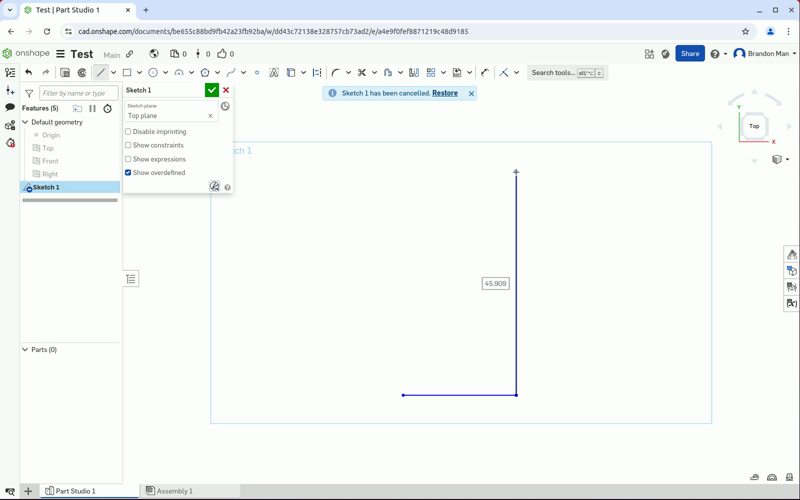
mouse_move(403, 171)
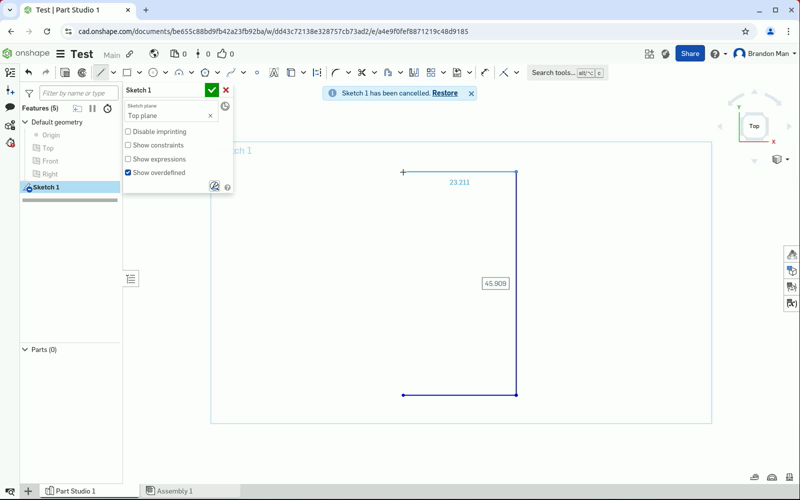
click(403, 171)
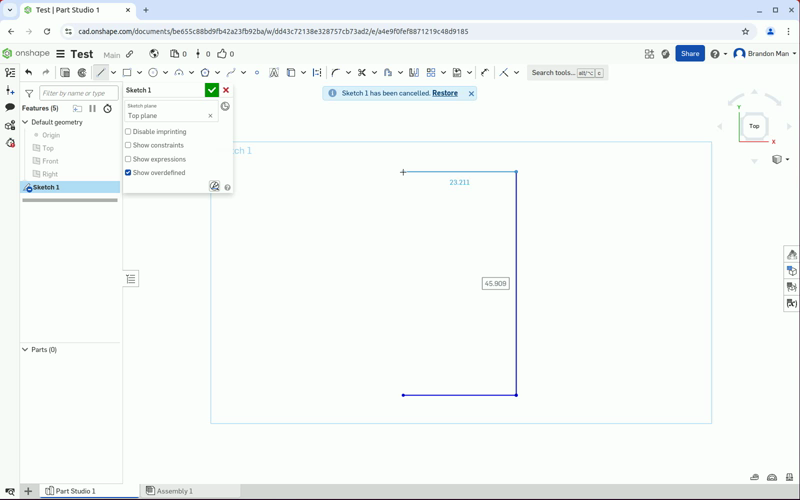
key_up(shift)
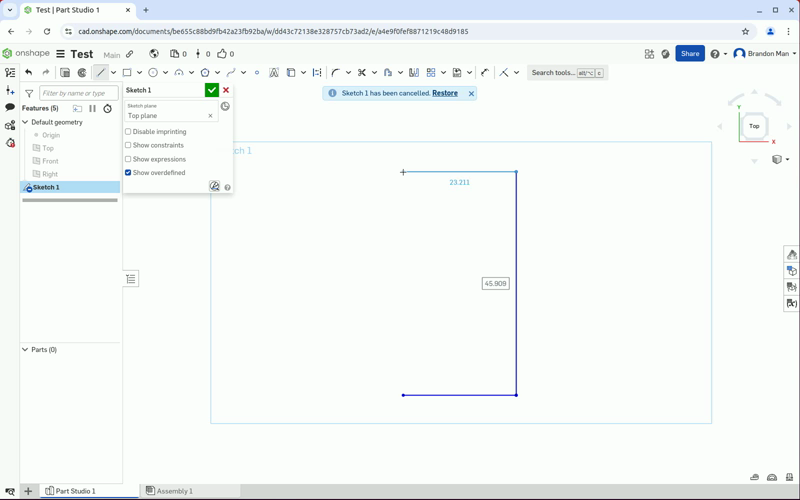
key_down(shift)
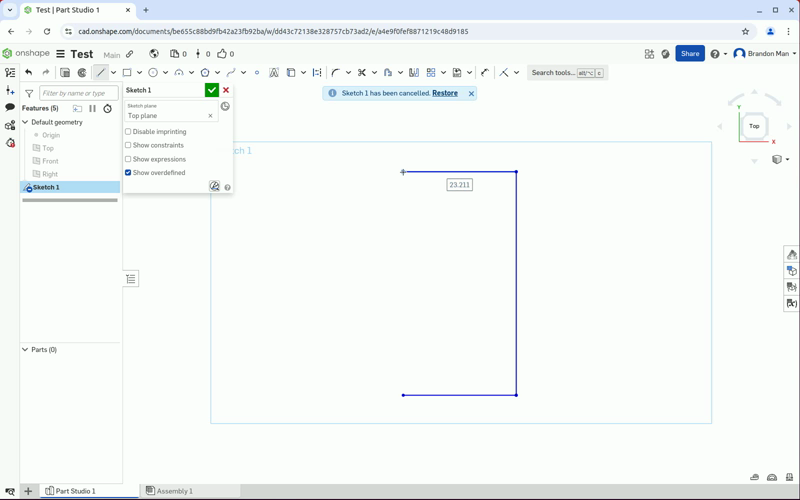
mouse_move(403, 395)
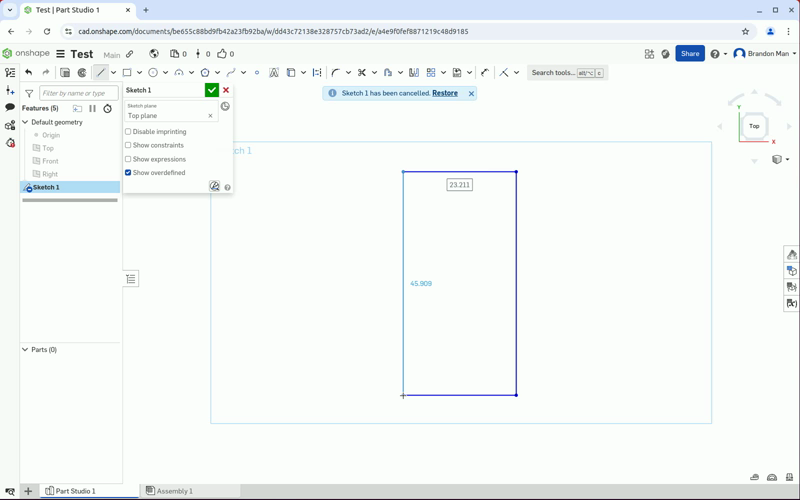
key_up(shift)
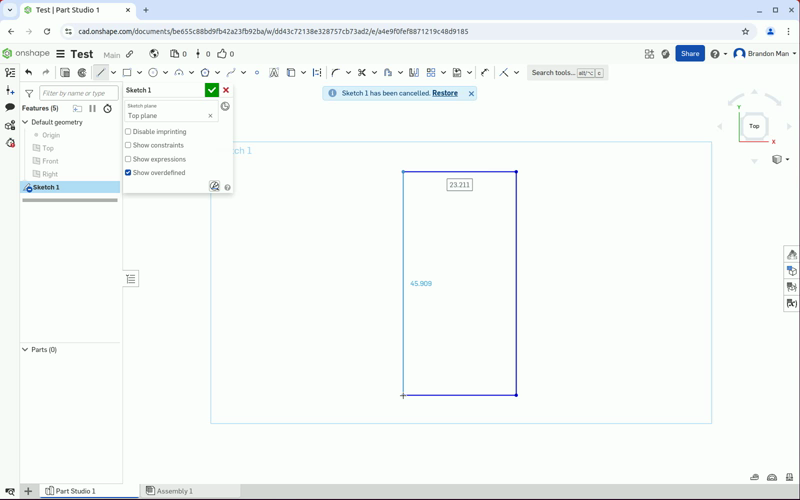
click(403, 395)
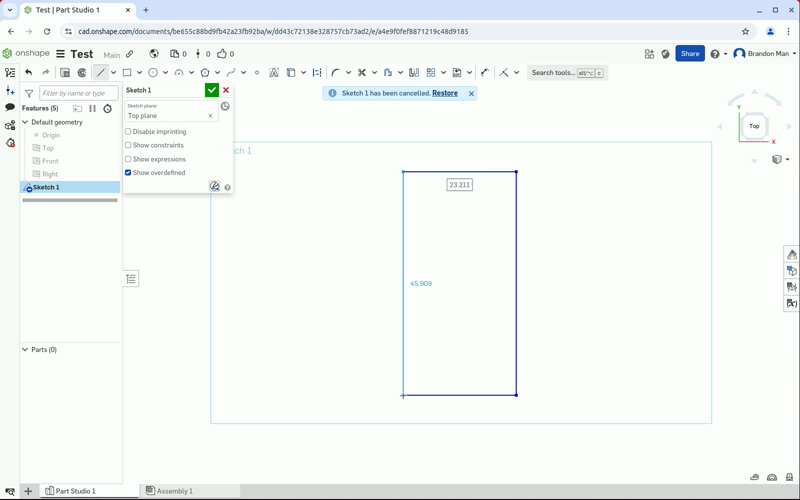
key(esc)
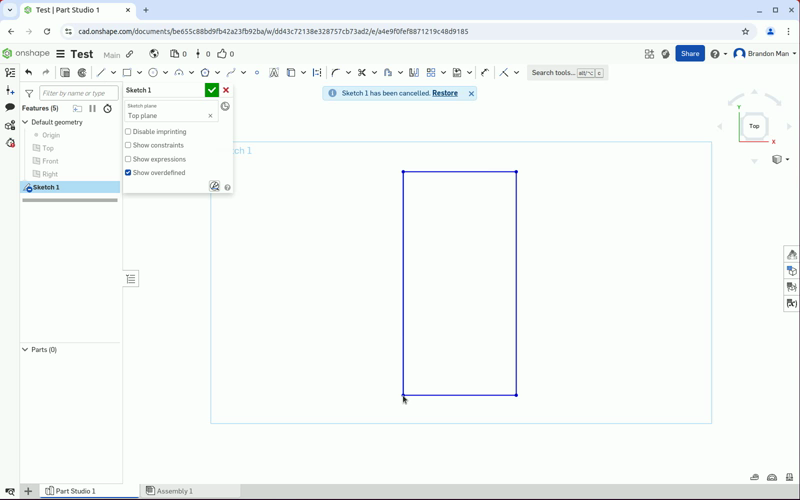
mouse_move(471, 254)
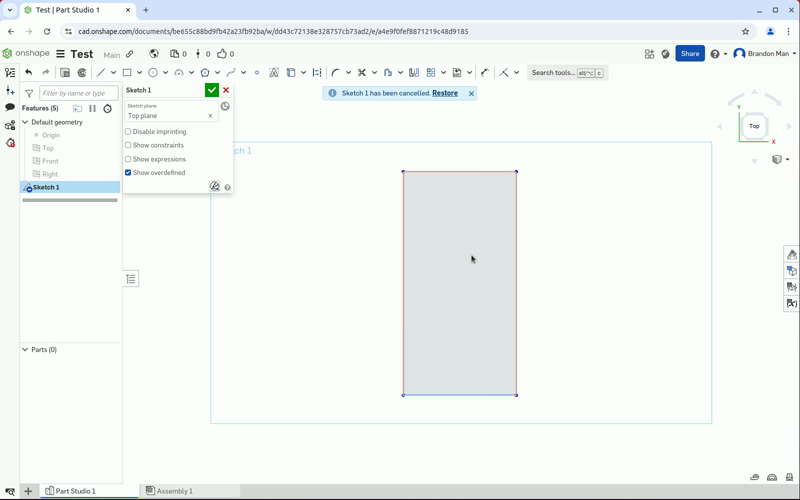
click(471, 254)
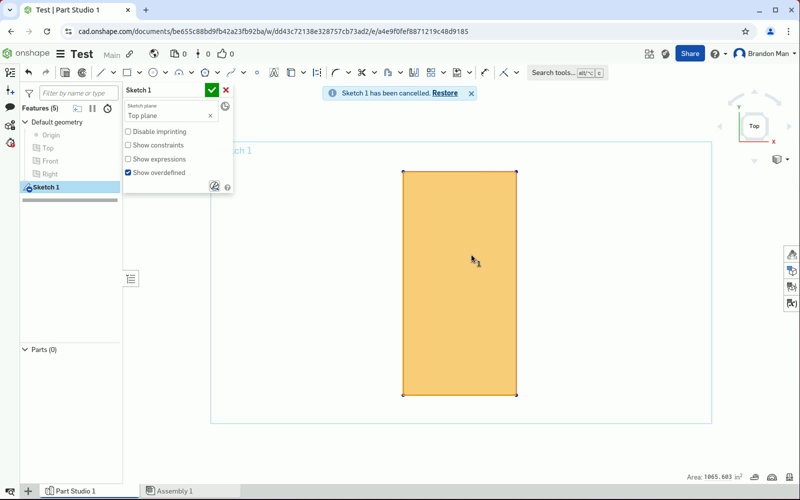
mouse_move(73, 352)
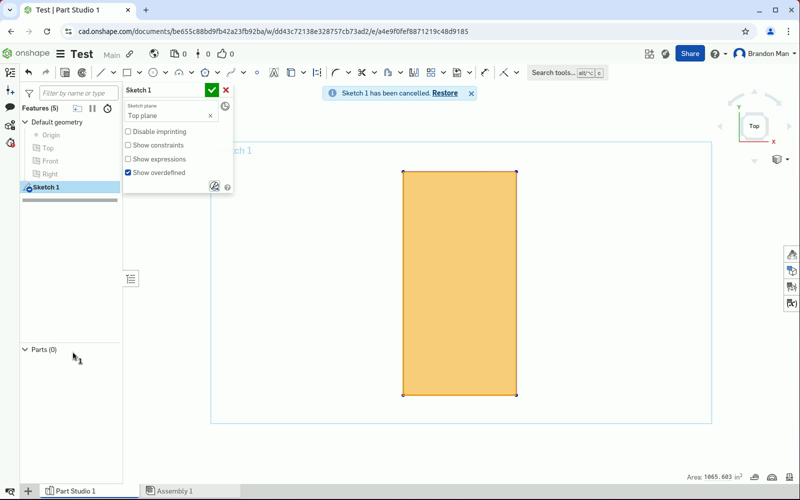
key(shift+y)
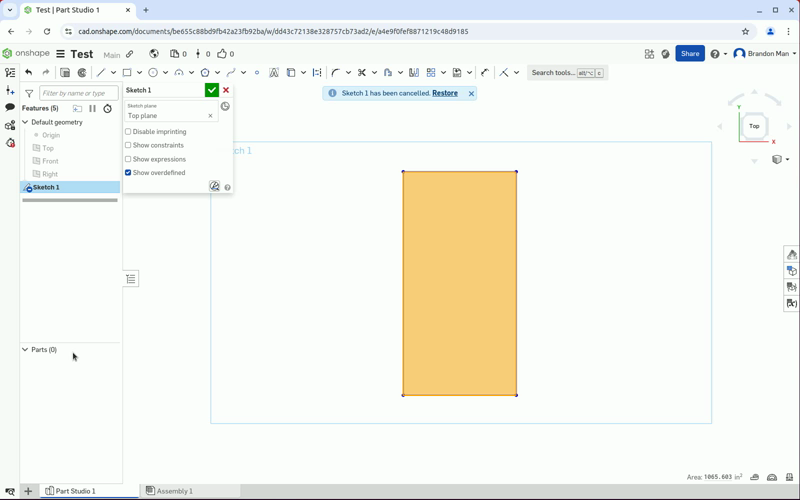
key(shift+e)
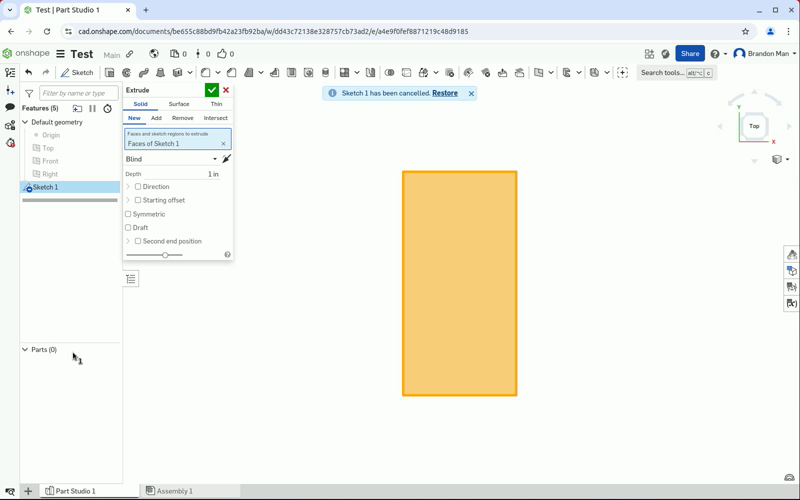
mouse_move(143, 106)
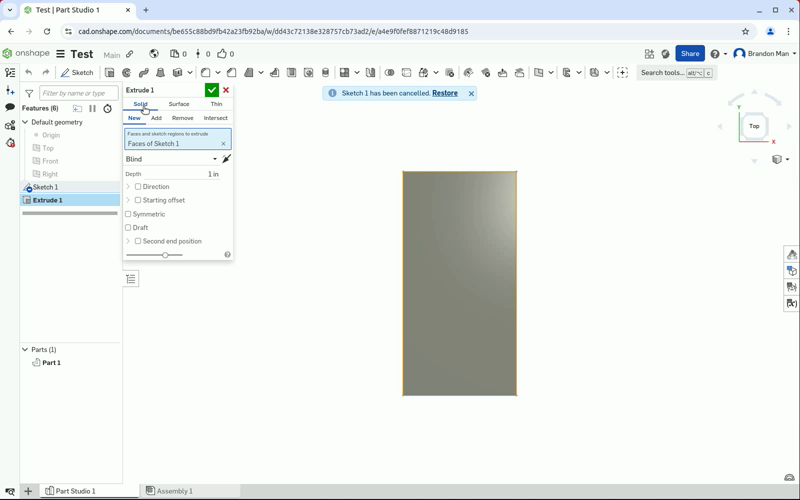
click(143, 106)
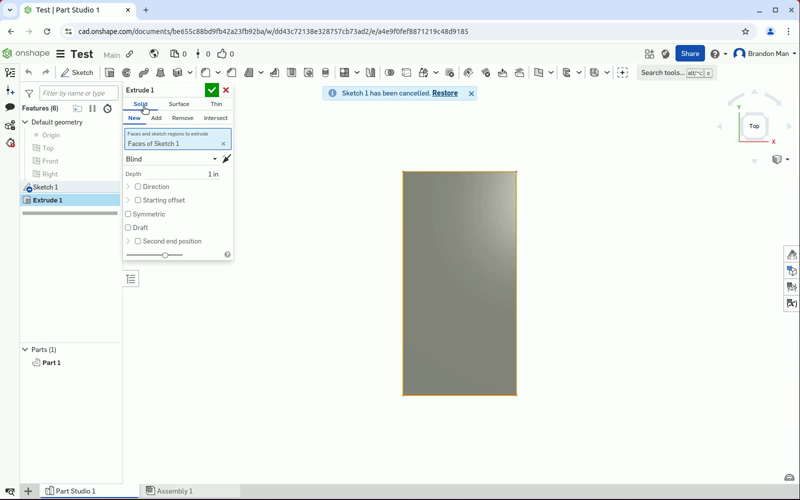
mouse_move(137, 120)
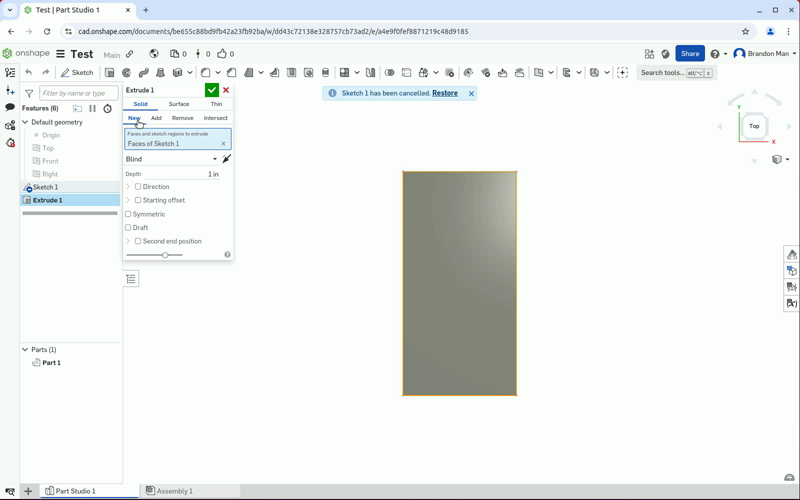
click(137, 120)
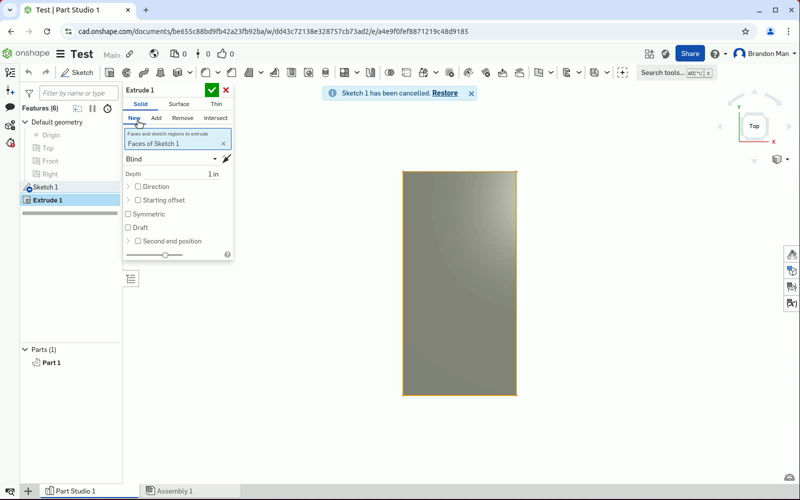
key(tab, 4)
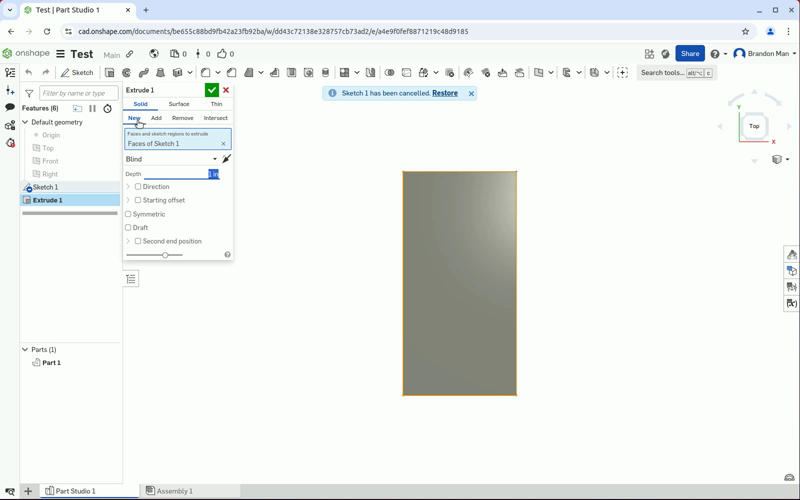
text(19.979)
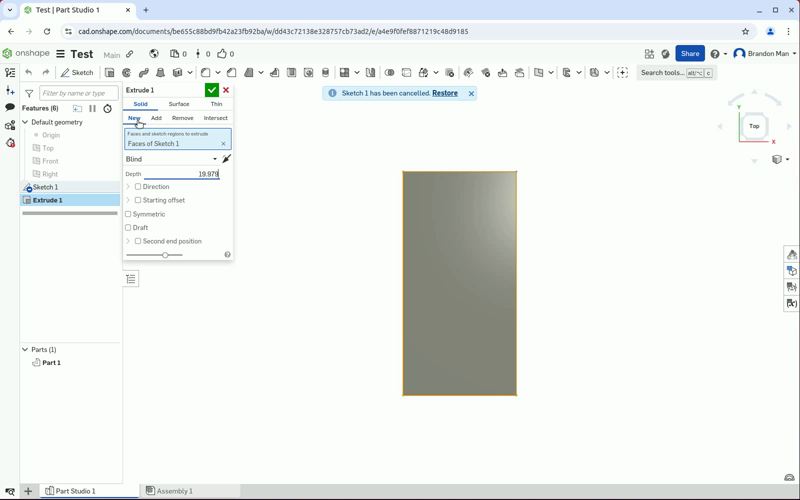
key(enter)
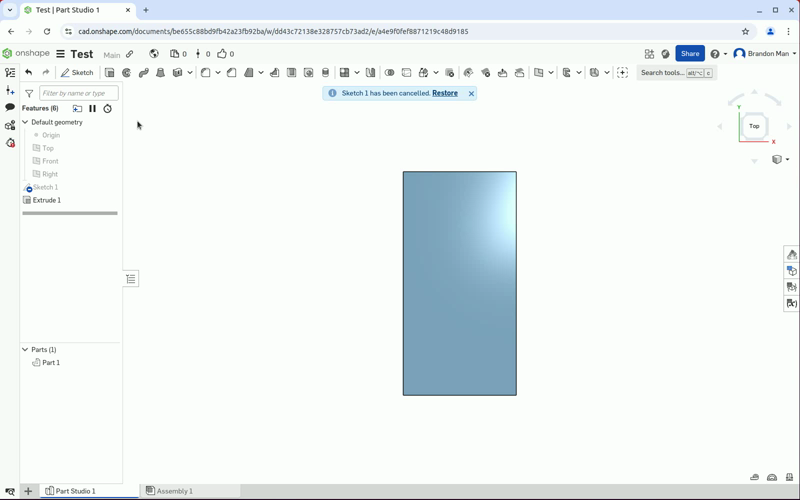
key(shift+h)
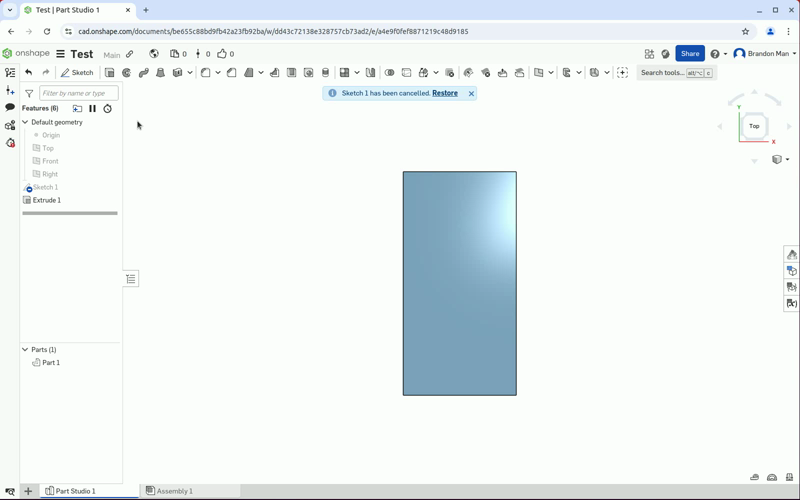
key(shift+h)
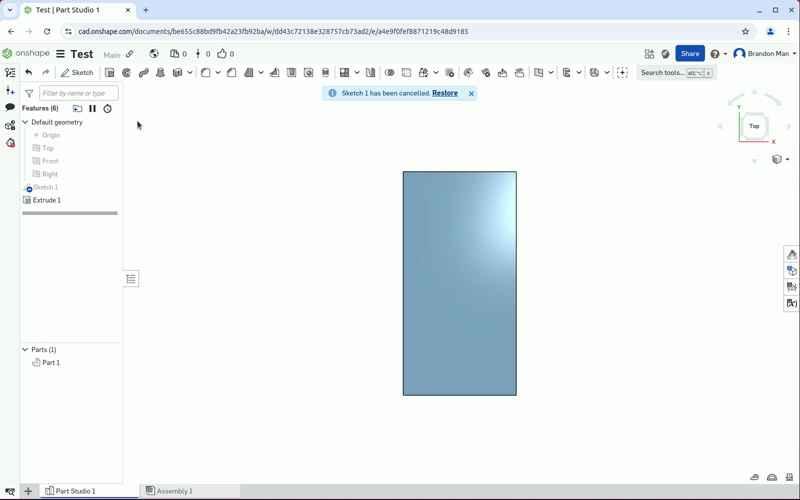
mouse_move(73, 189)
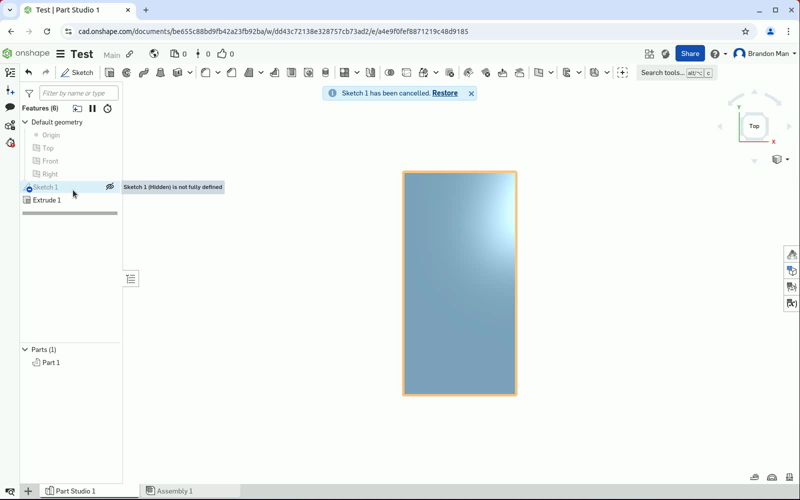
click(73, 189)
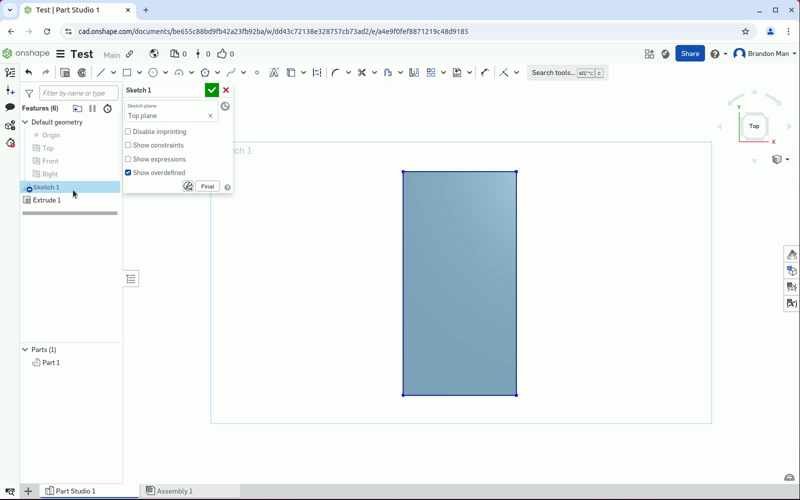
mouse_move(229, 92)
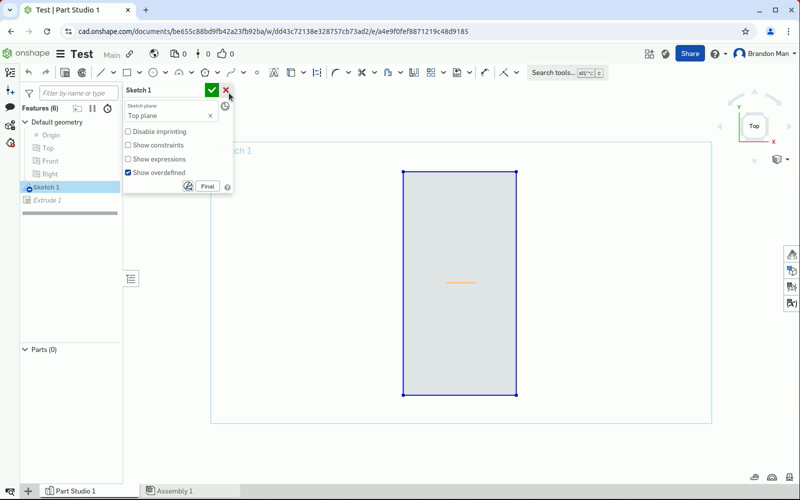
click(229, 92)
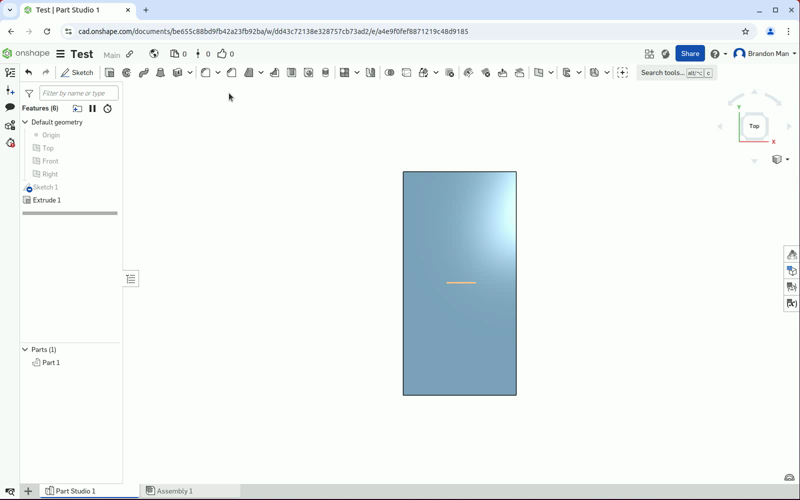
mouse_move(541, 75)
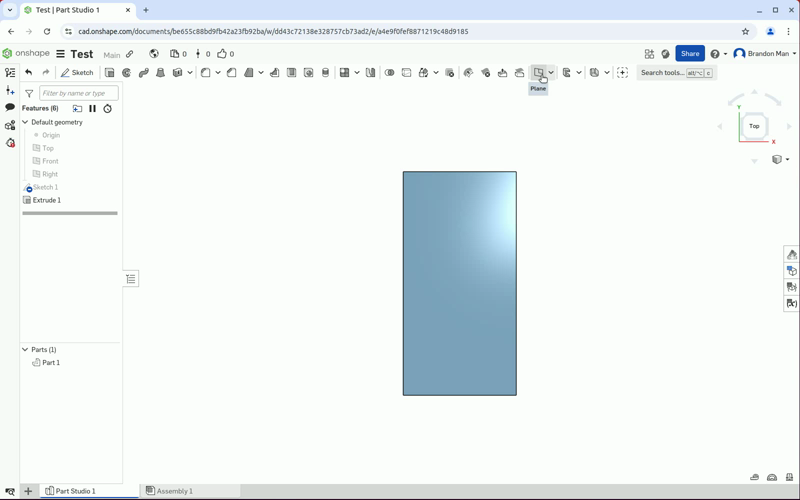
click(541, 75)
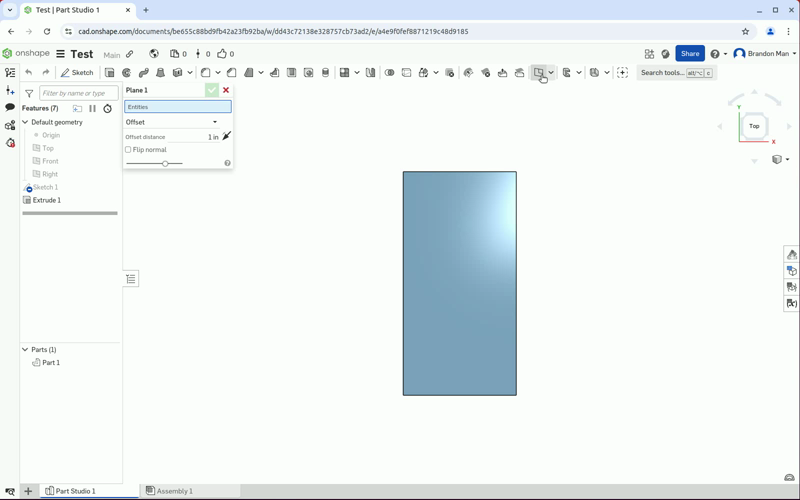
mouse_move(73, 150)
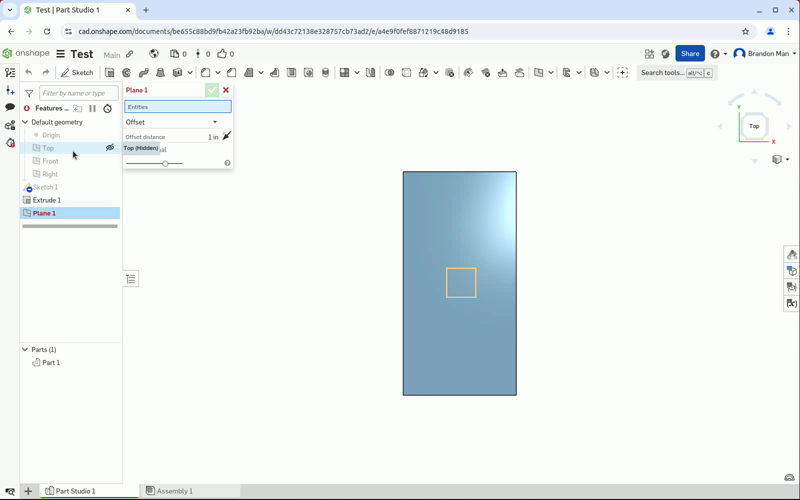
click(73, 150)
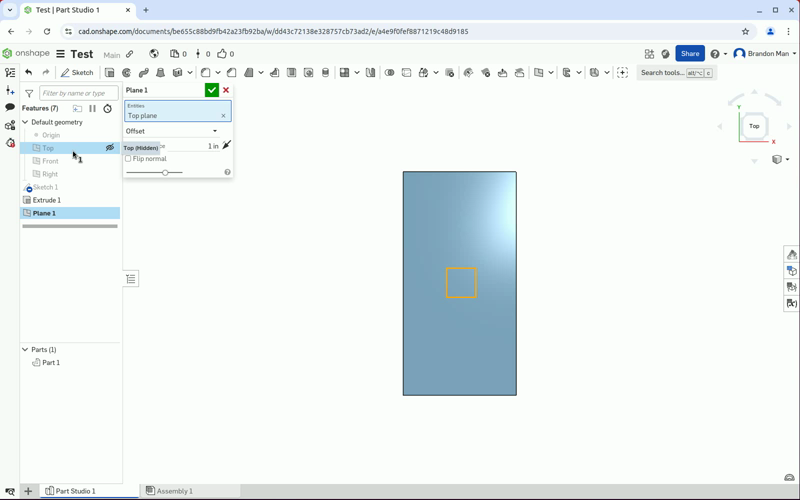
key(tab, 2)
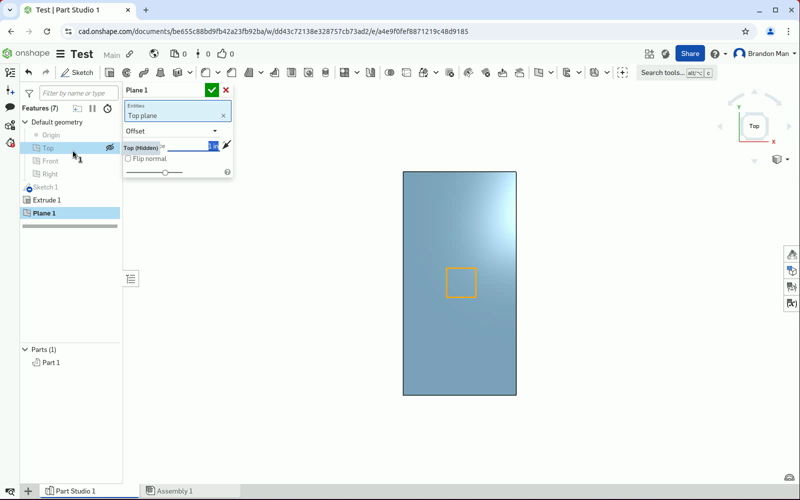
text(19.966)
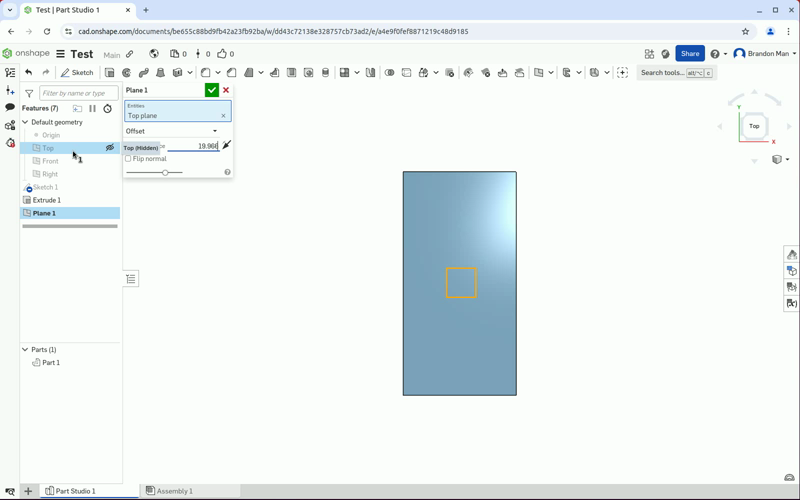
key(enter, 2)
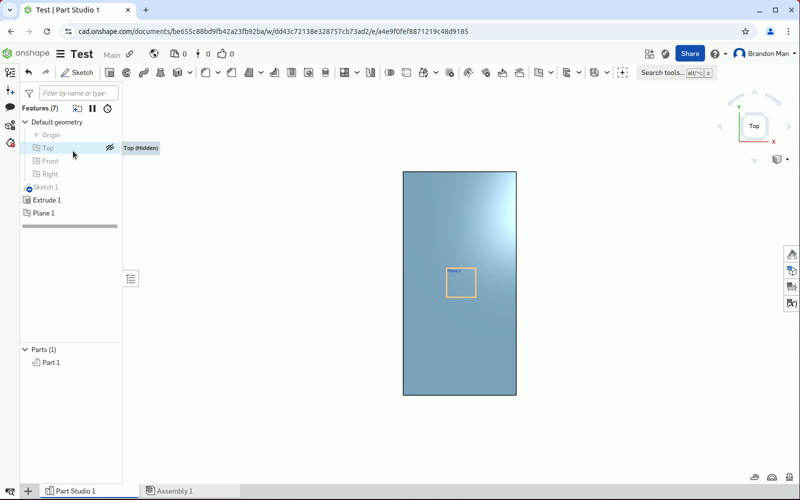
key(shift+s)
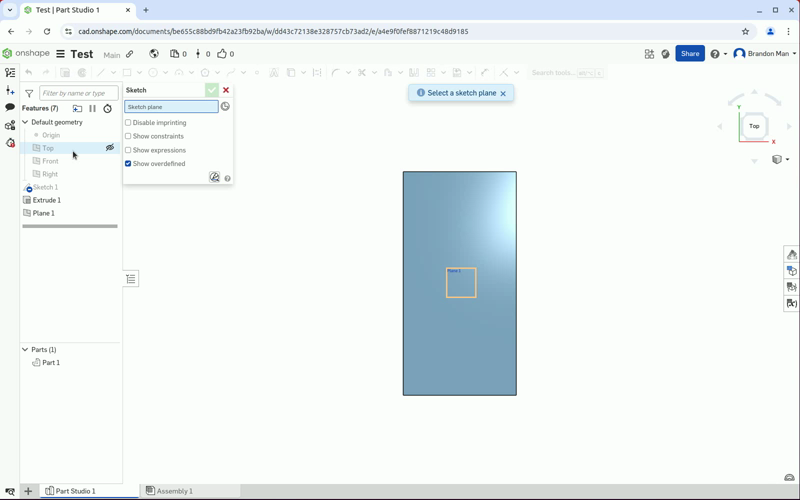
mouse_move(73, 215)
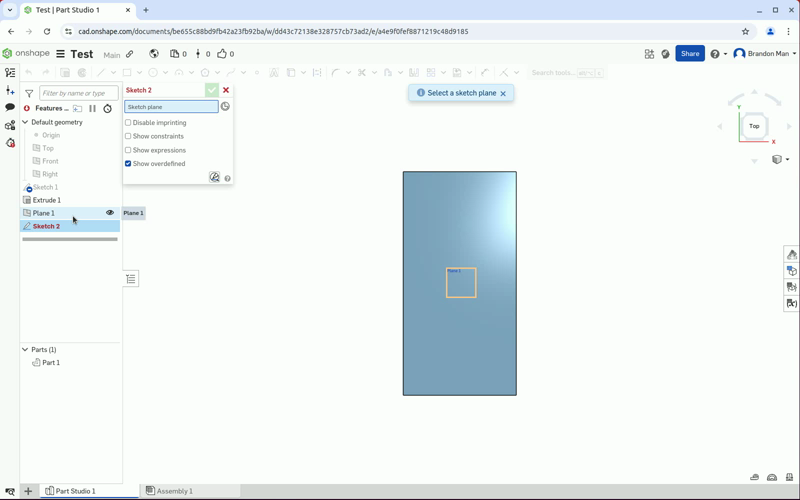
click(73, 215)
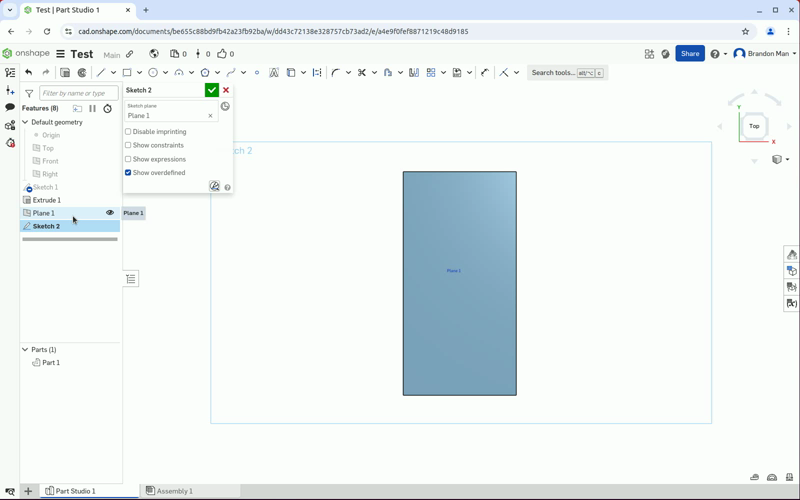
mouse_move(73, 352)
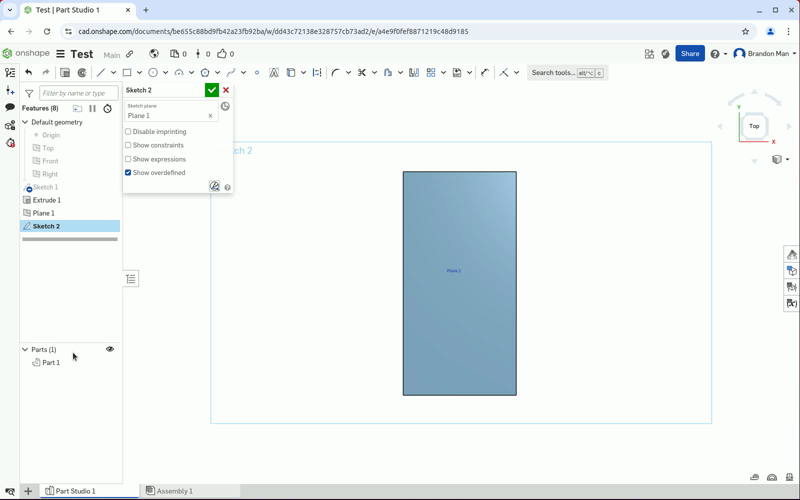
key(y)
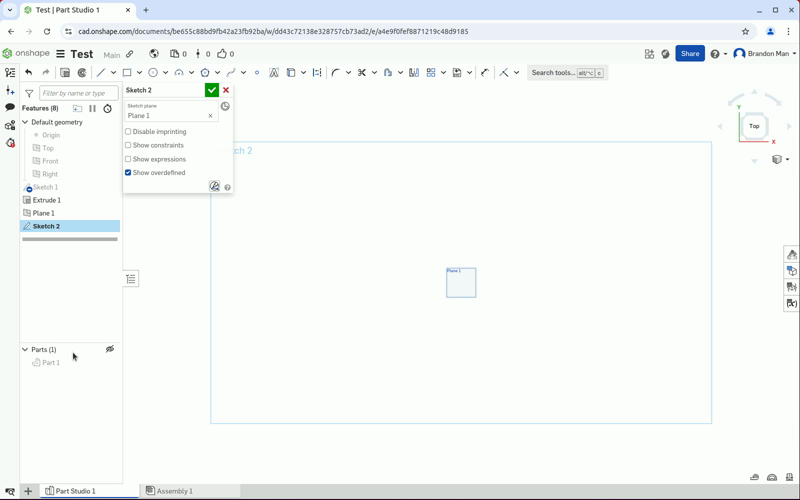
key(l)
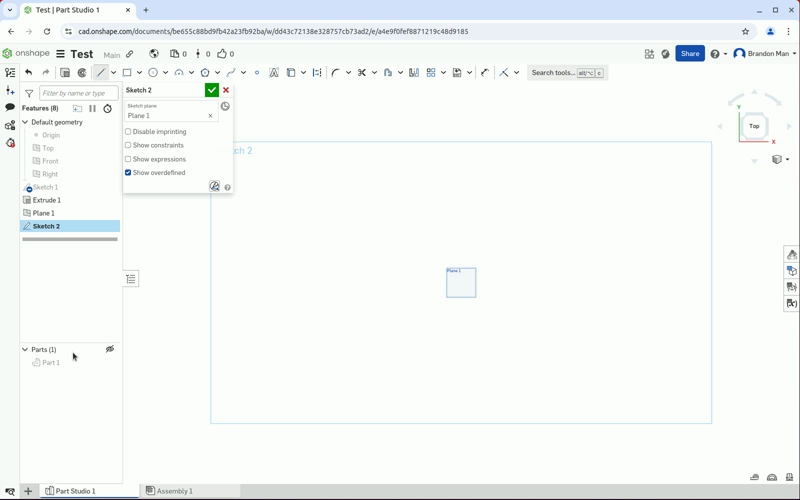
key_down(shift)
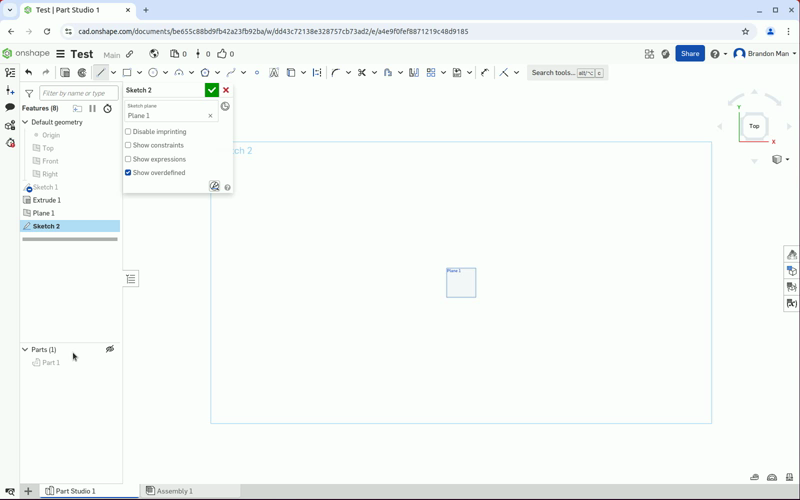
mouse_move(403, 315)
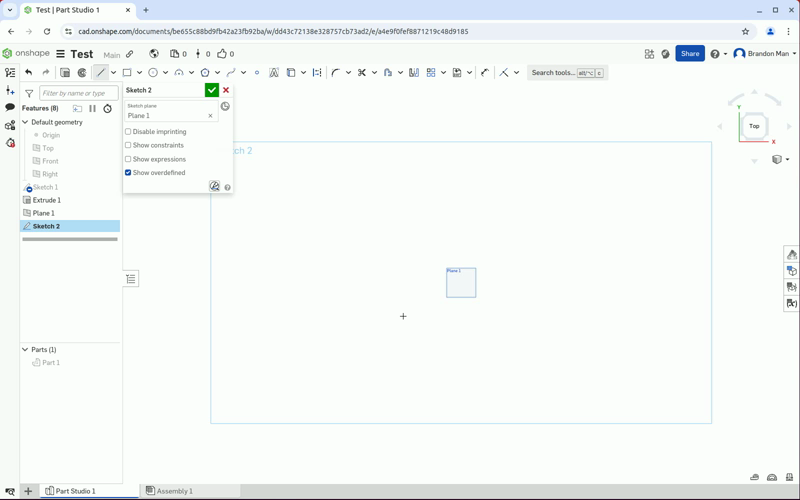
click(403, 315)
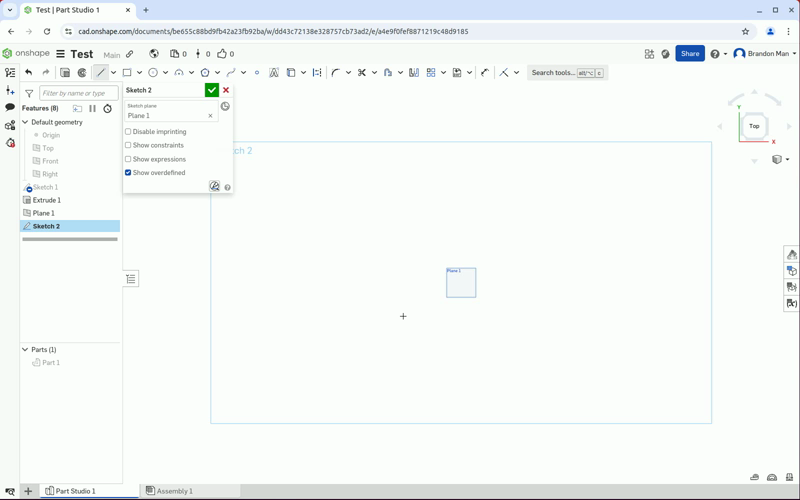
key_up(shift)
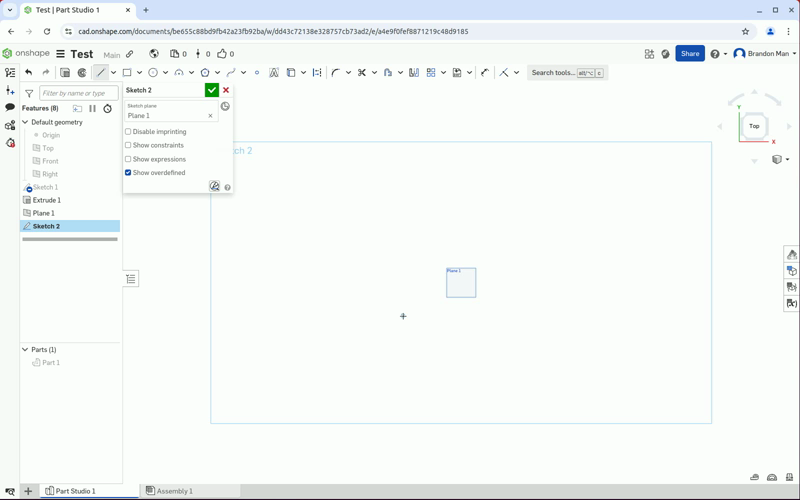
key_down(shift)
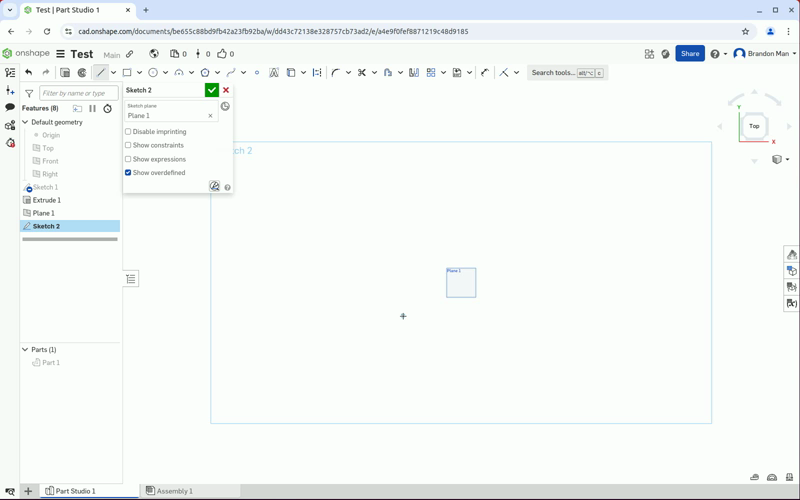
mouse_move(516, 315)
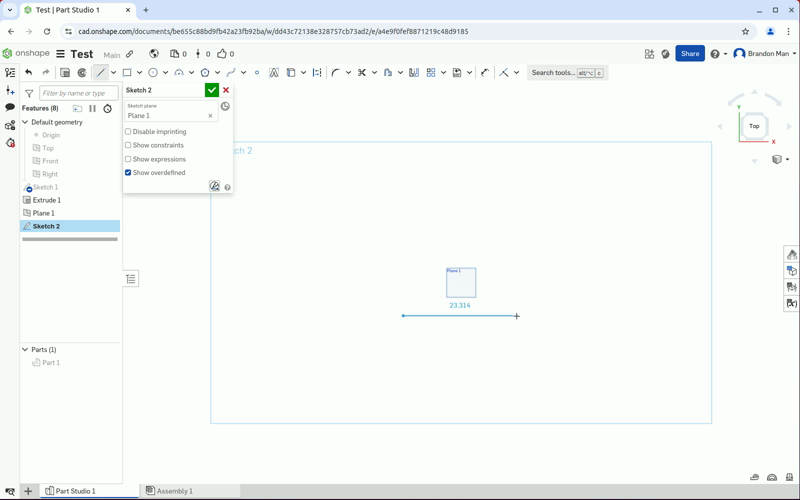
click(516, 315)
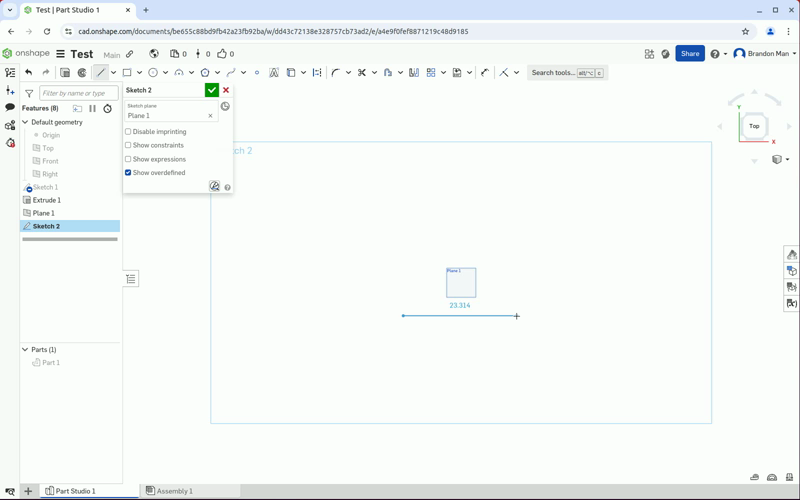
key_up(shift)
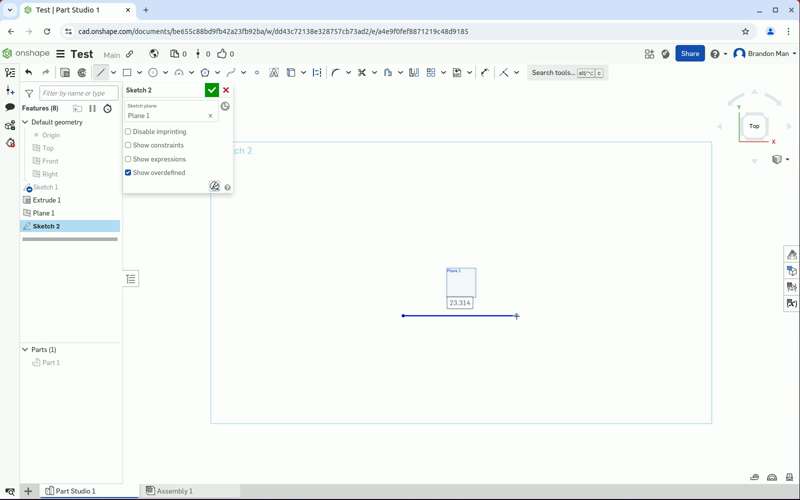
key_down(shift)
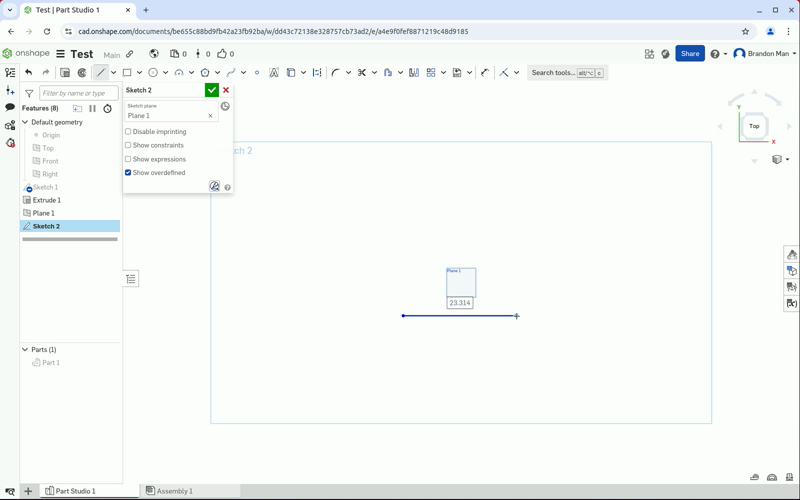
mouse_move(516, 198)
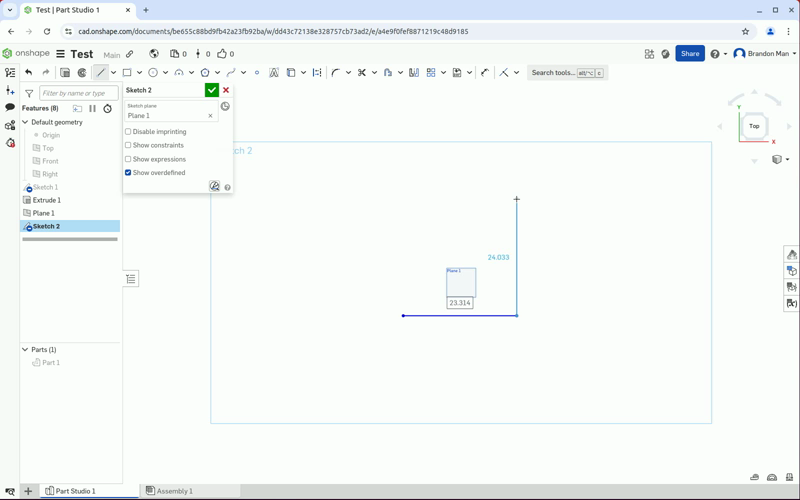
click(516, 198)
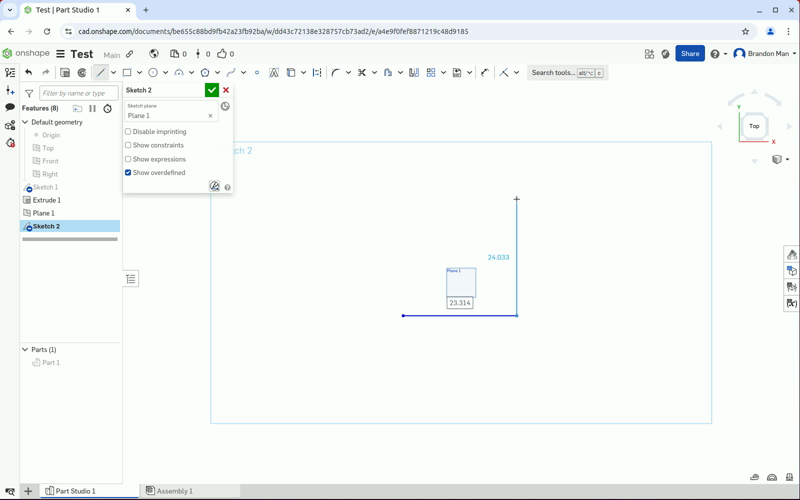
key_up(shift)
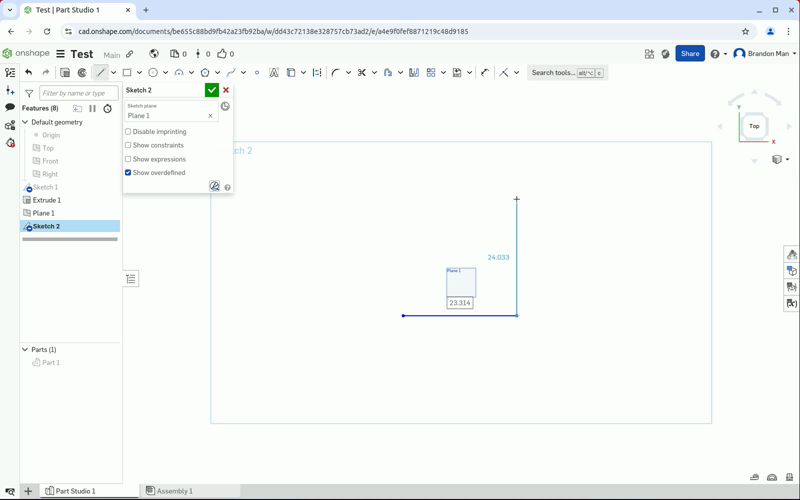
key_down(shift)
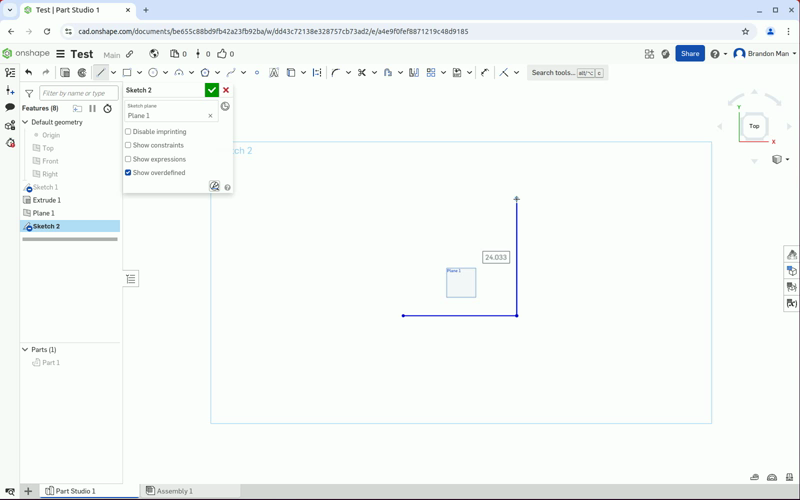
mouse_move(403, 198)
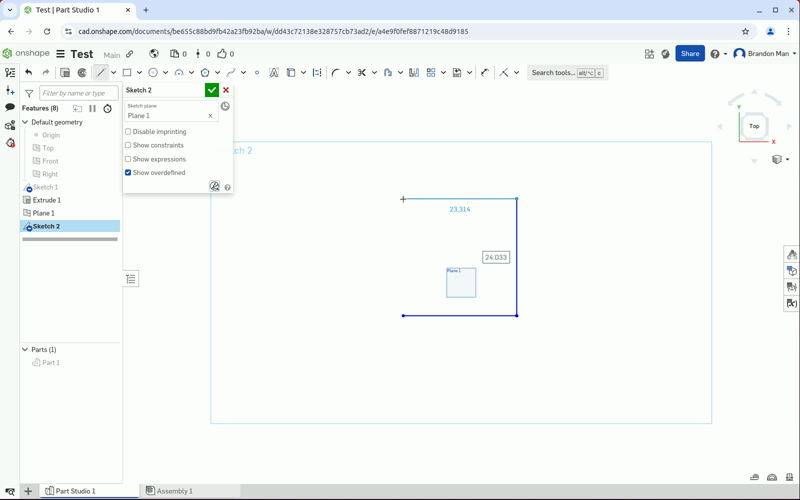
click(403, 198)
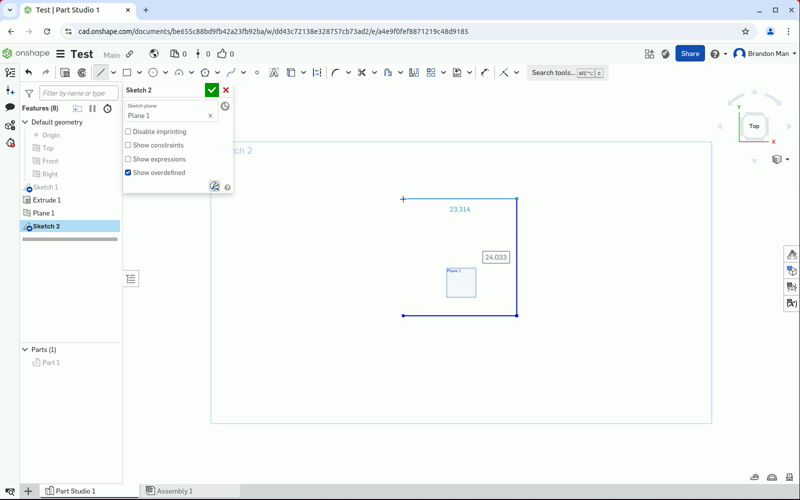
key_up(shift)
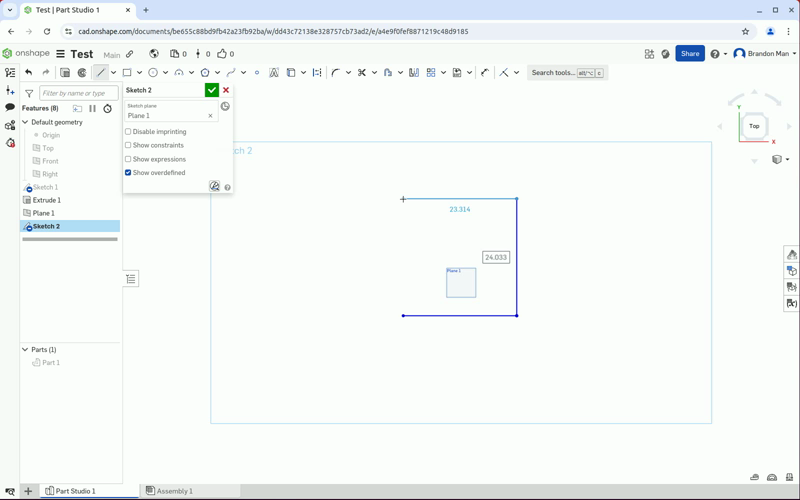
key_down(shift)
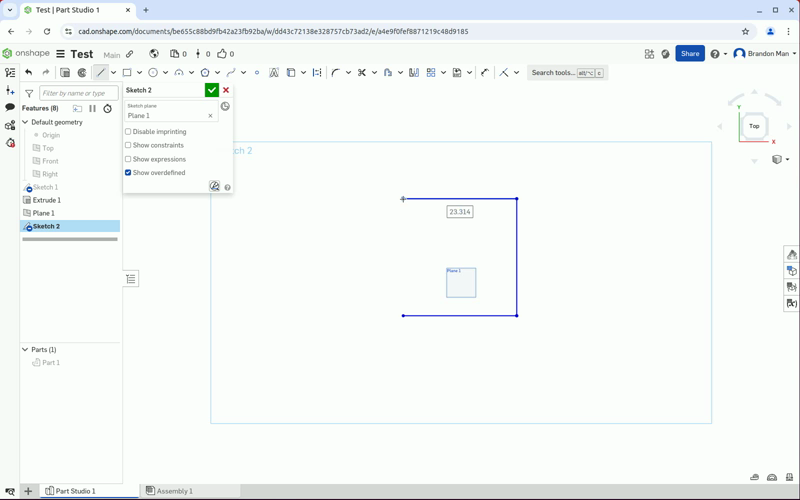
mouse_move(403, 315)
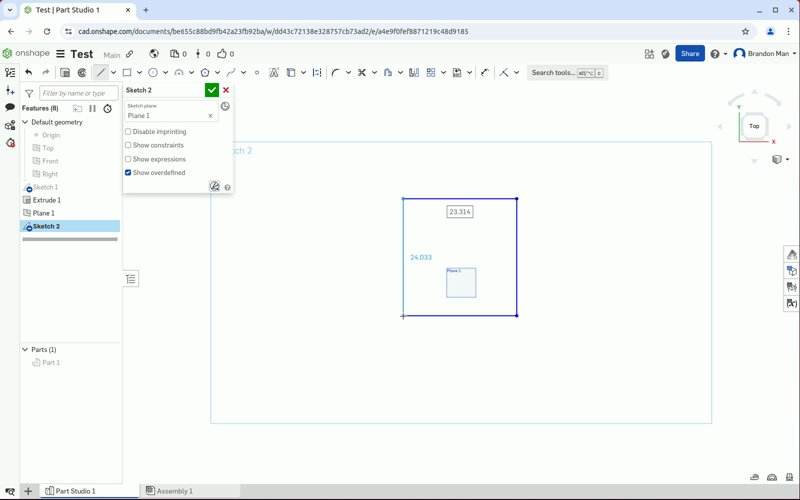
key_up(shift)
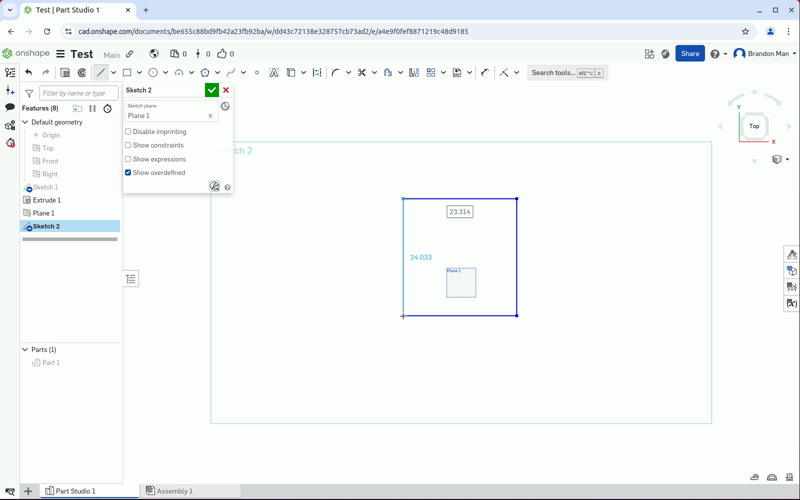
click(403, 315)
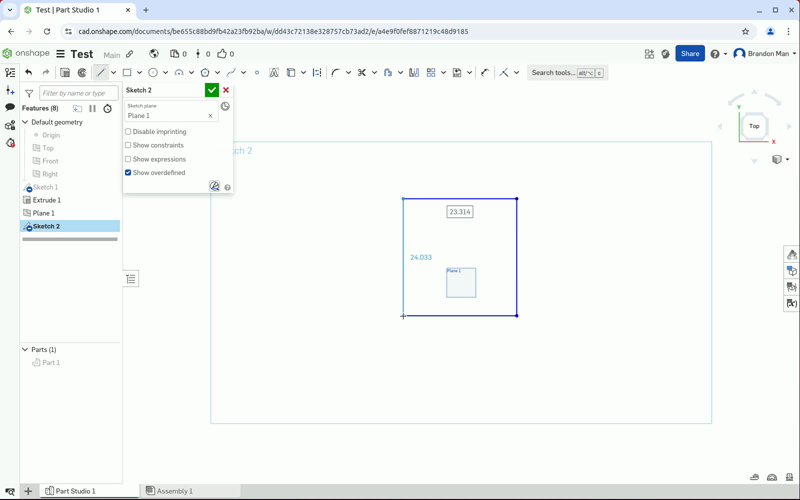
key(esc)
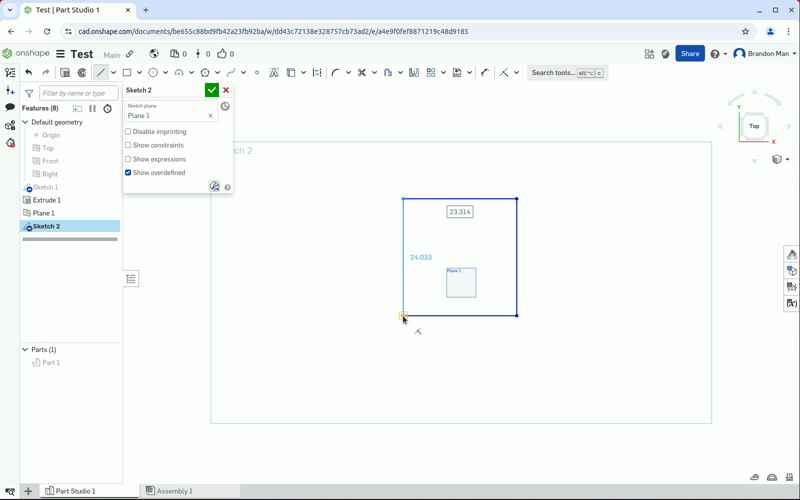
mouse_move(425, 304)
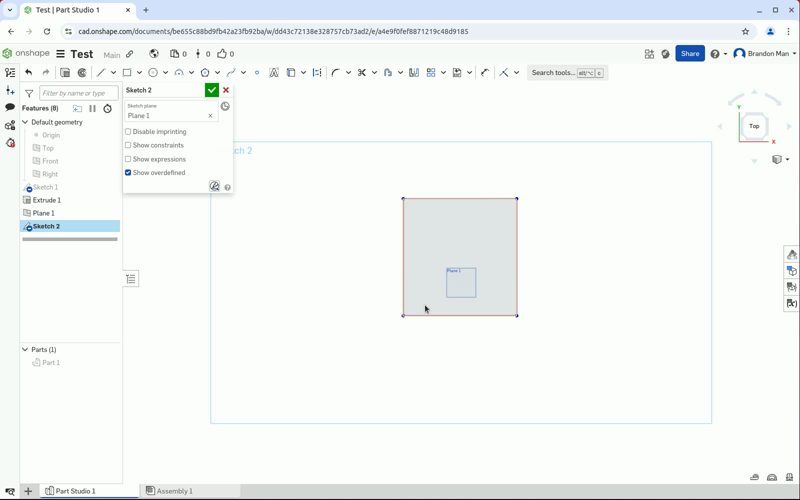
click(425, 304)
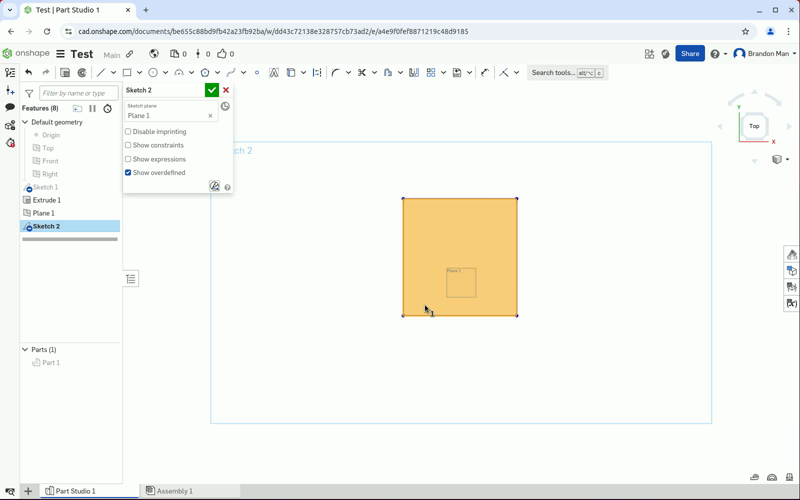
mouse_move(73, 352)
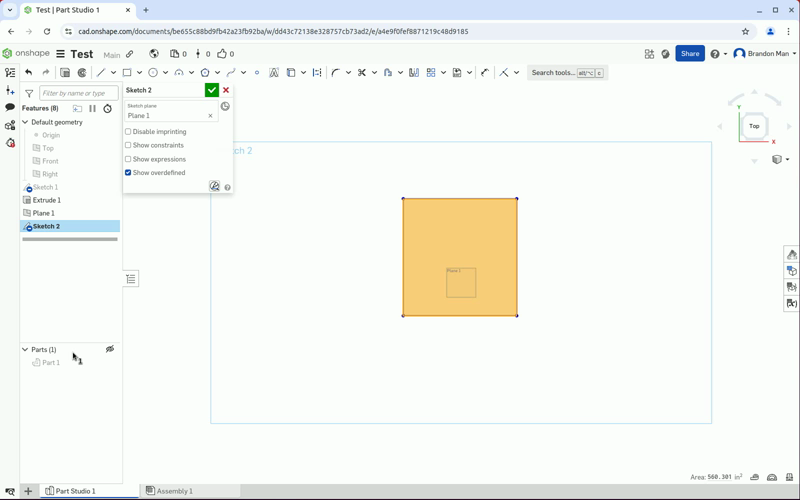
key(shift+y)
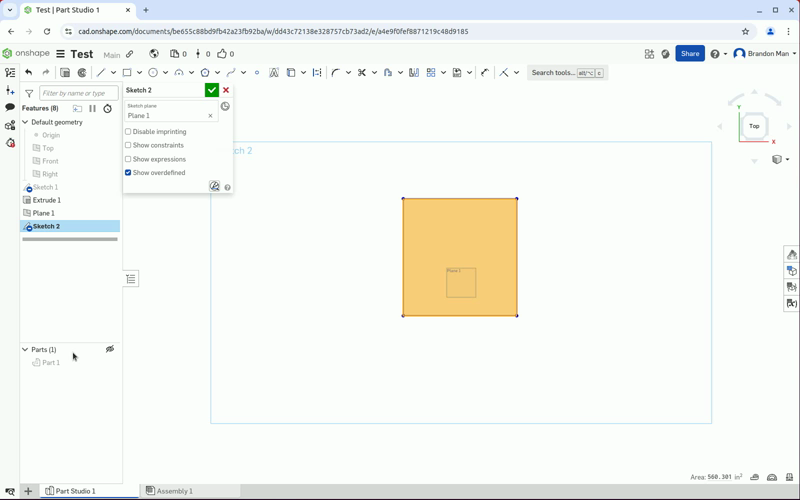
key(shift+e)
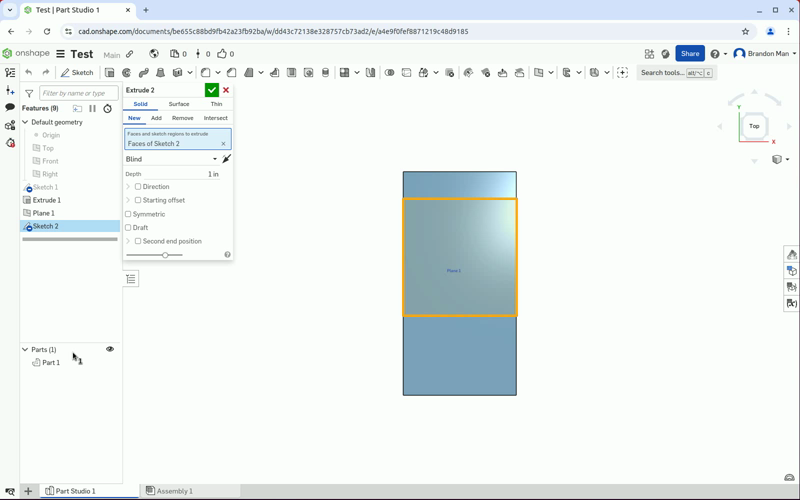
mouse_move(143, 106)
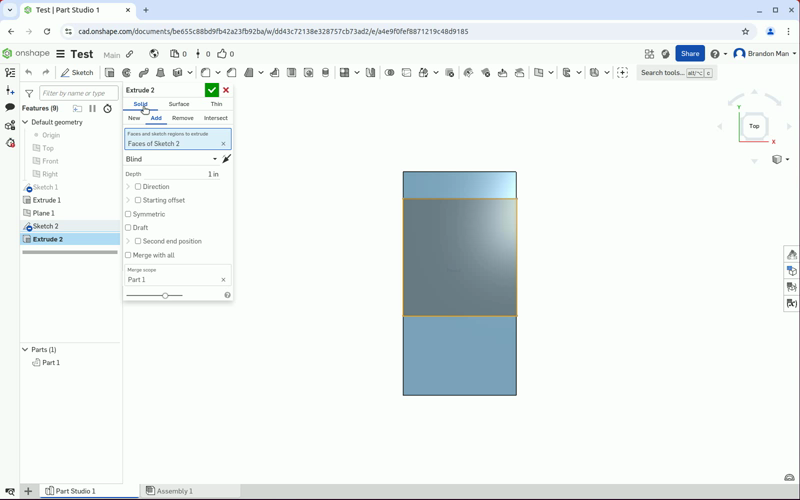
click(143, 106)
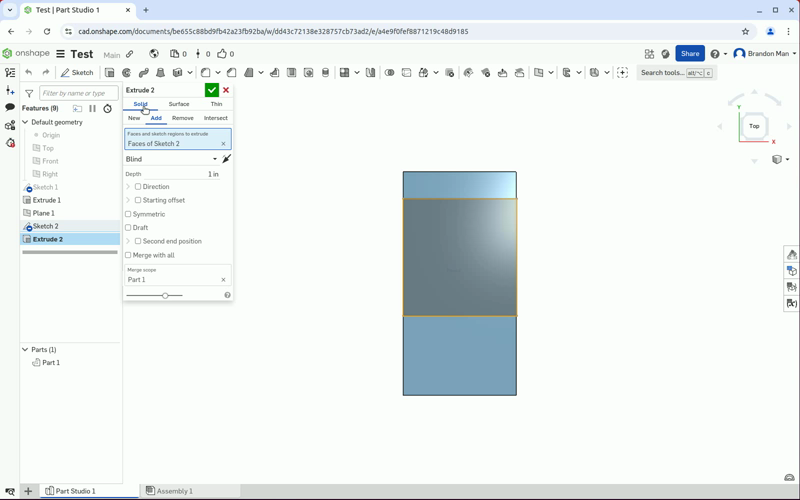
mouse_move(186, 120)
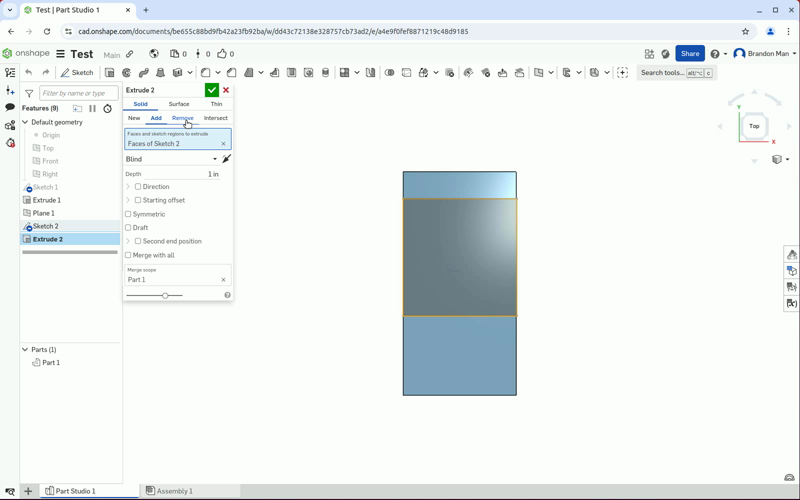
click(186, 120)
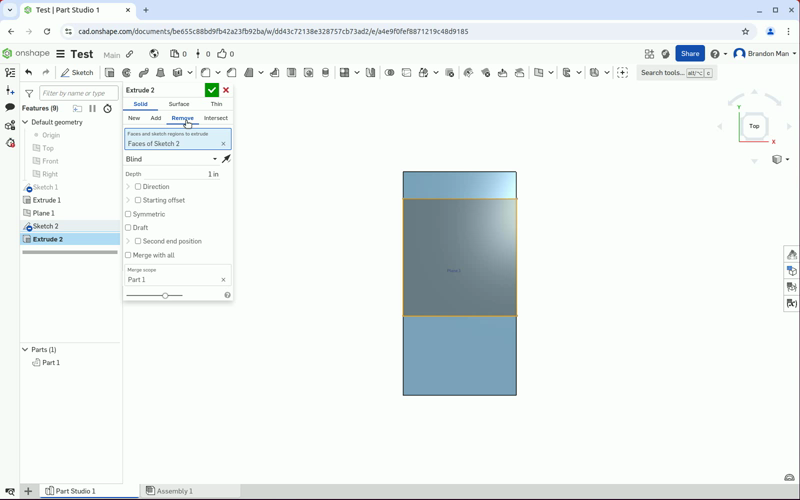
key(tab, 4)
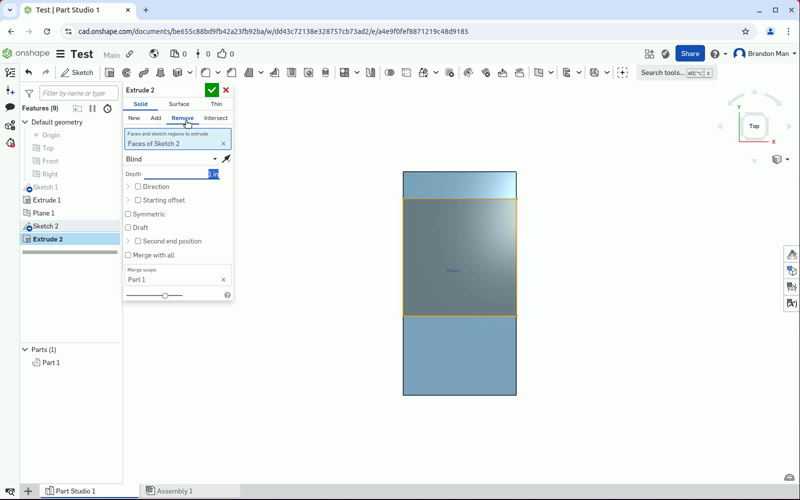
text(14.202)
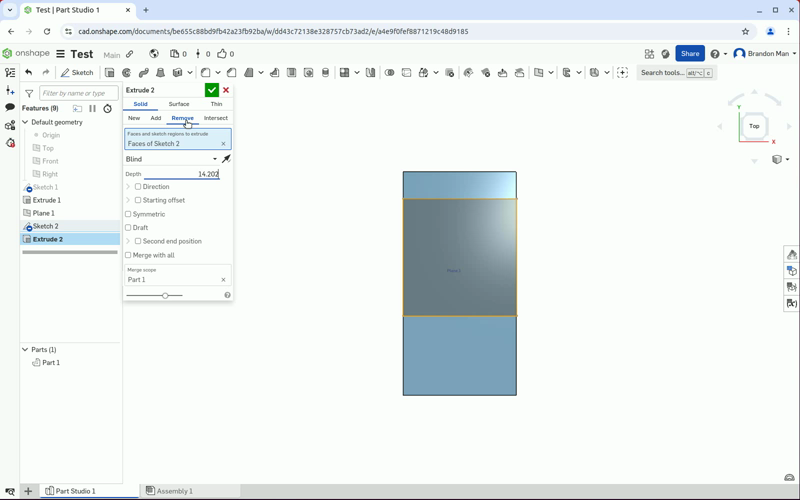
key(tab, 6)
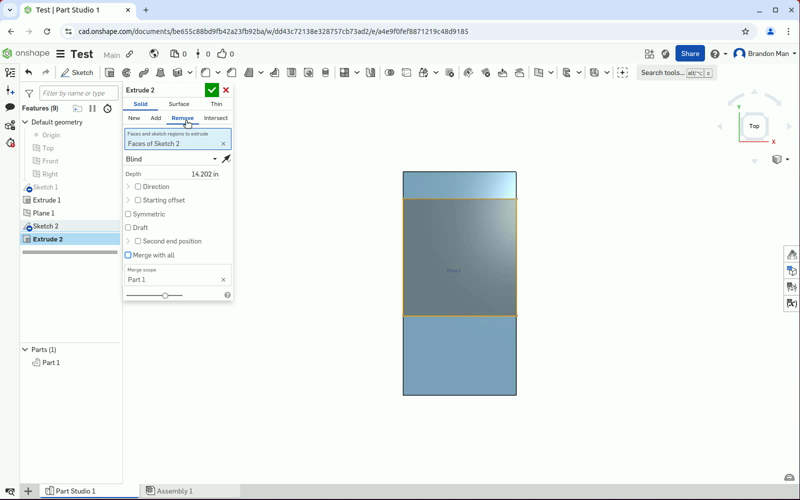
key(space)
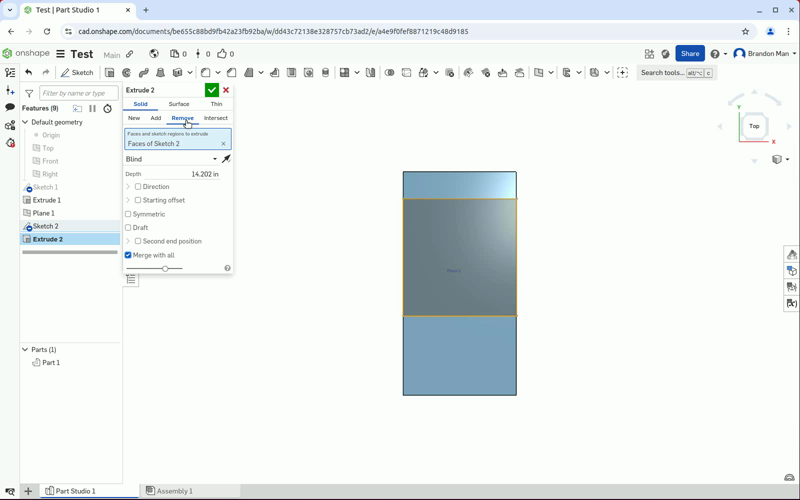
key(enter)
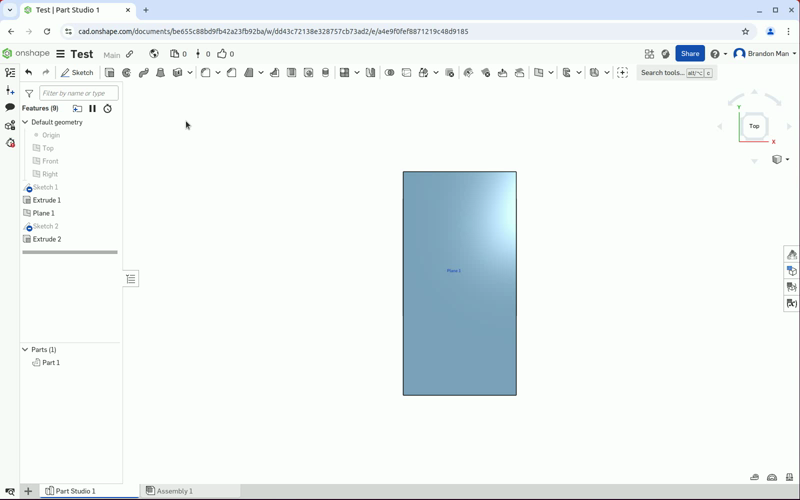
key(shift+h)
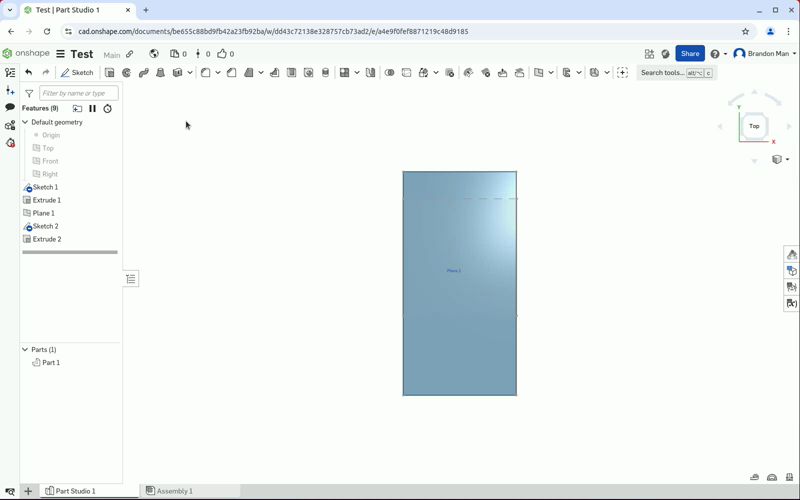
key(shift+h)
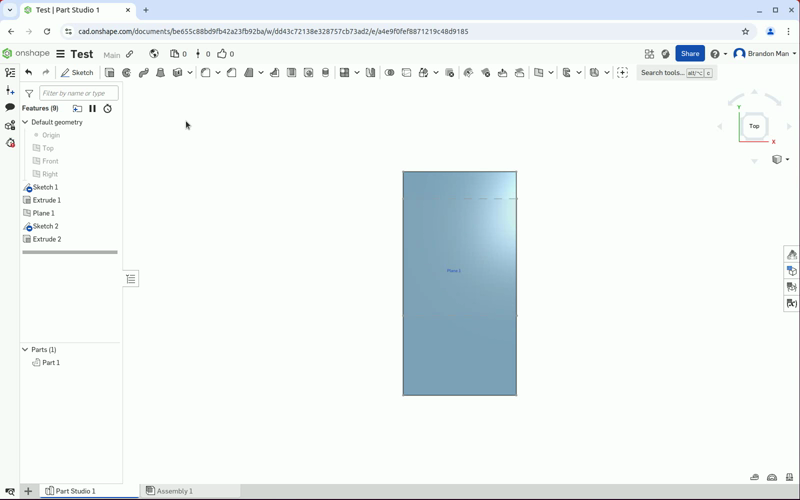
key(shift+7)
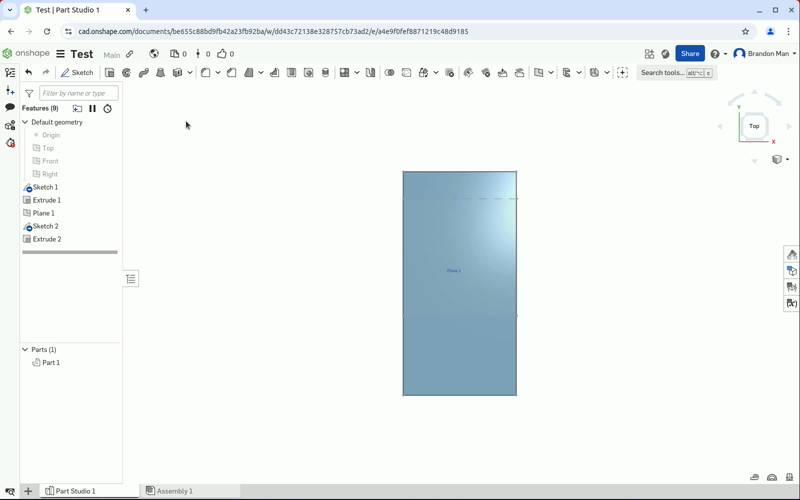
key(up, 3)
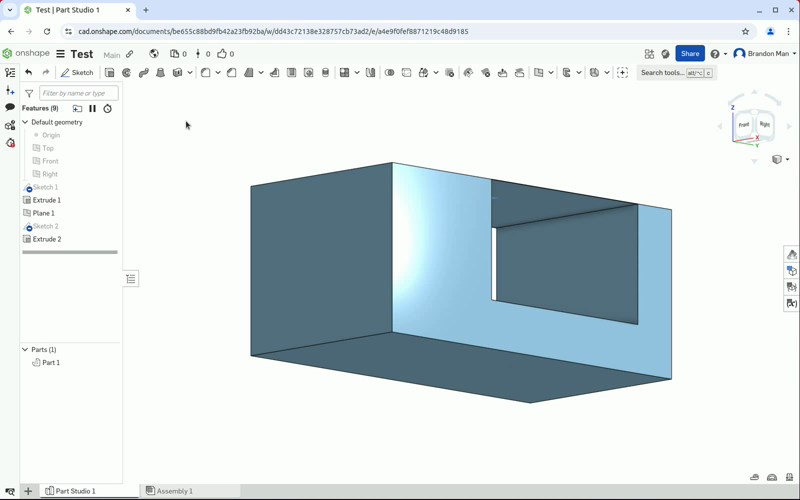
key(left, 3)
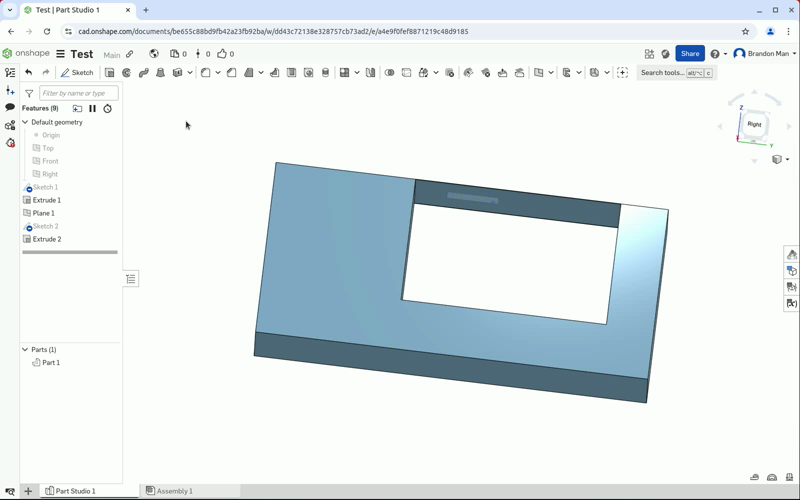
key(right, 3)
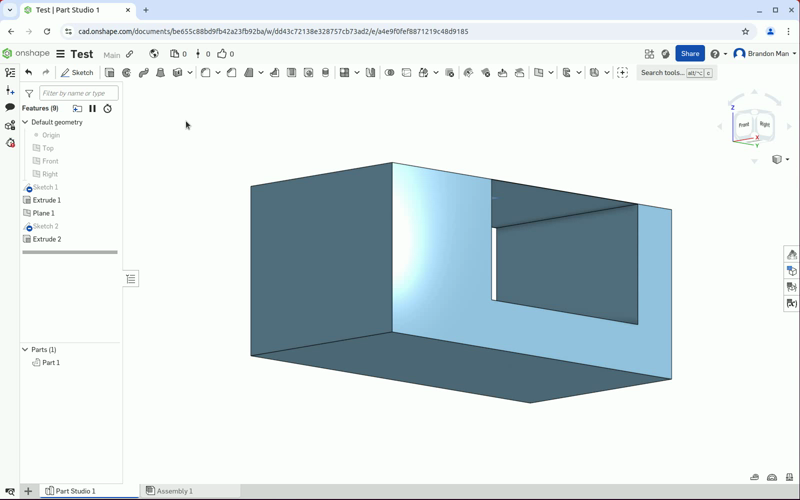
key(down, 3)
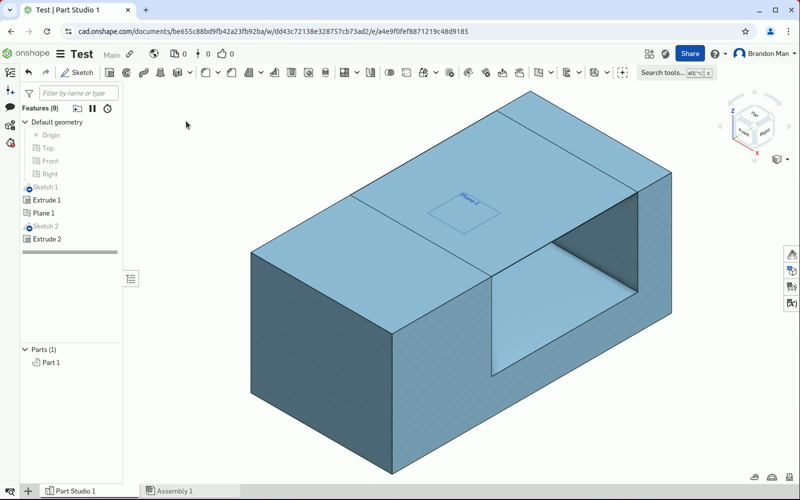
mouse_move(73, 189)
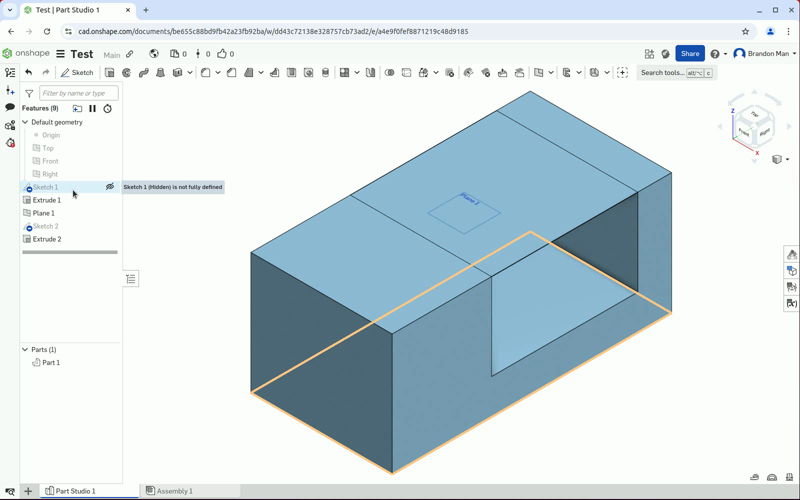
click(73, 189)